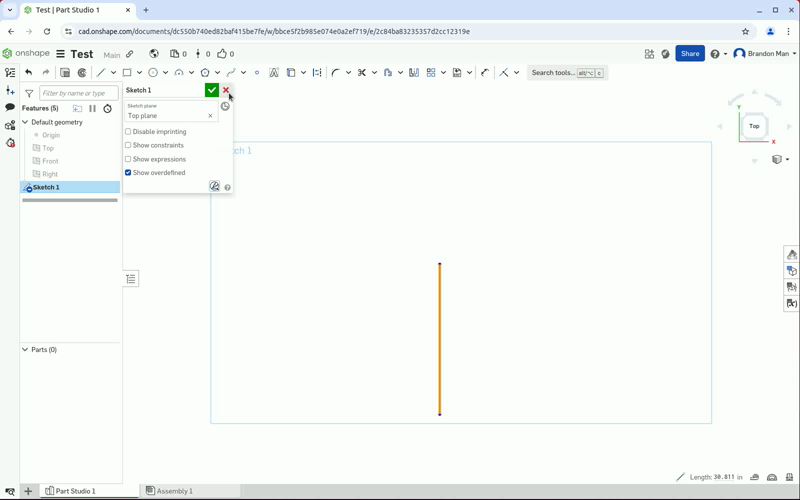
key(shift+h)
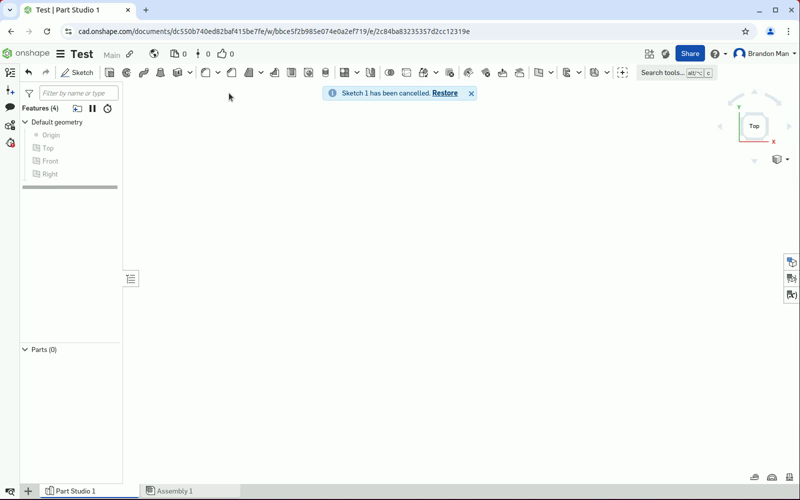
mouse_move(73, 352)
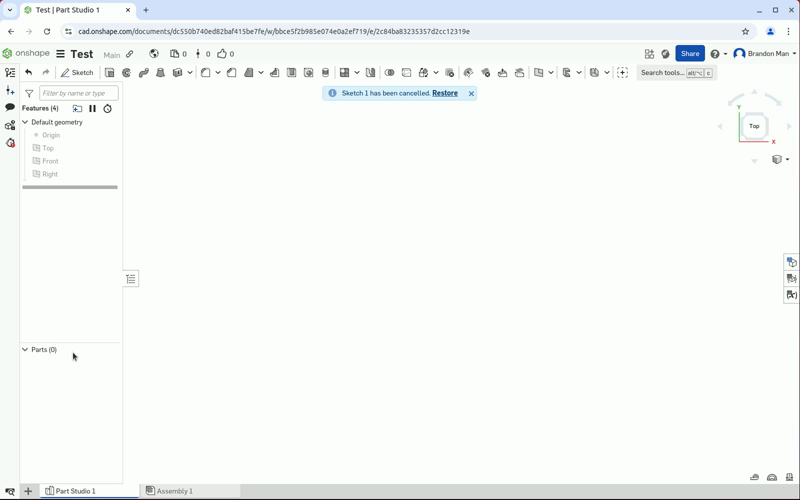
key(y)
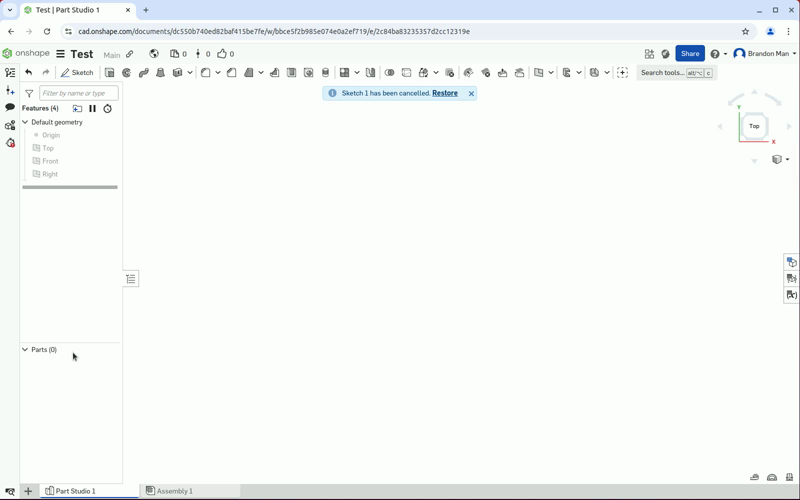
key(shift+p)
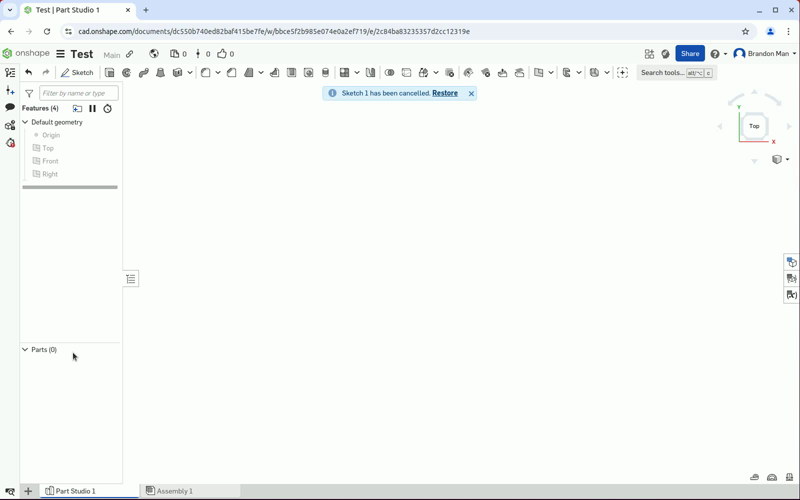
key(space)
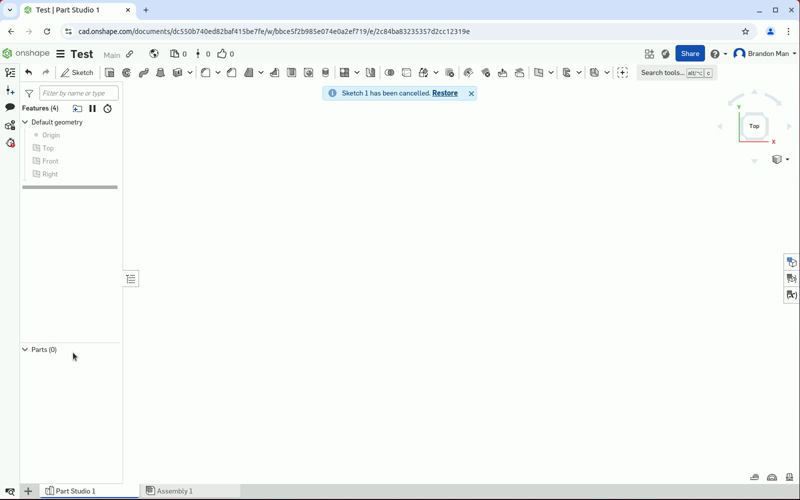
key_down(shift)
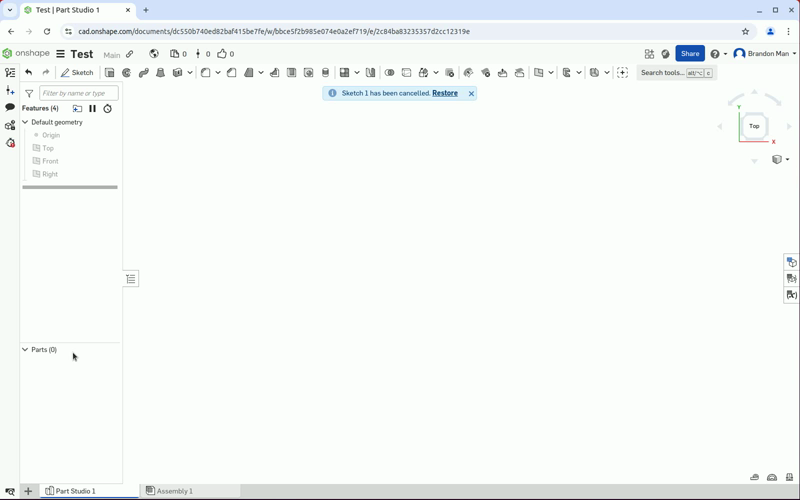
key(up)
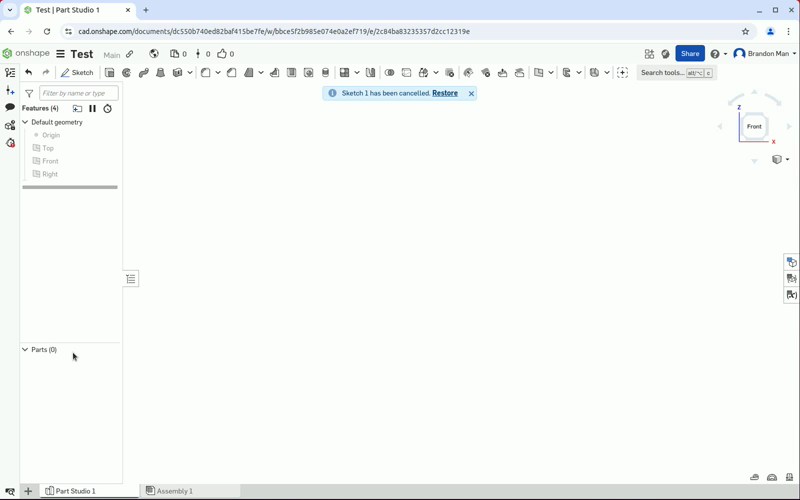
key_up(shift)
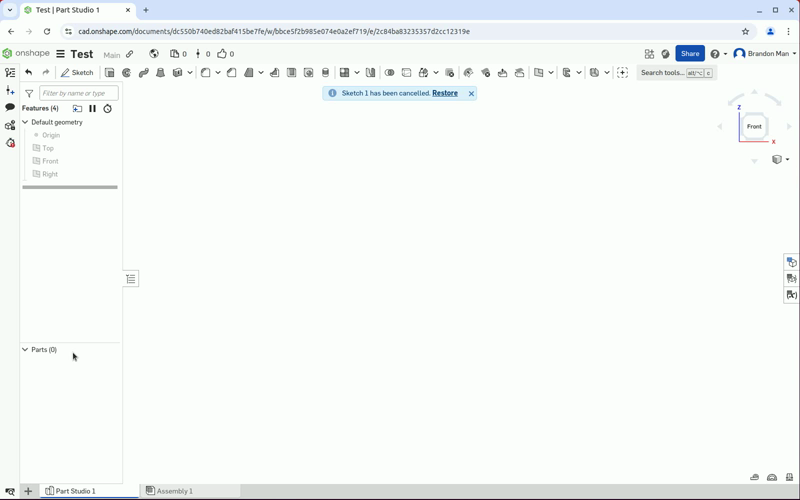
key(space)
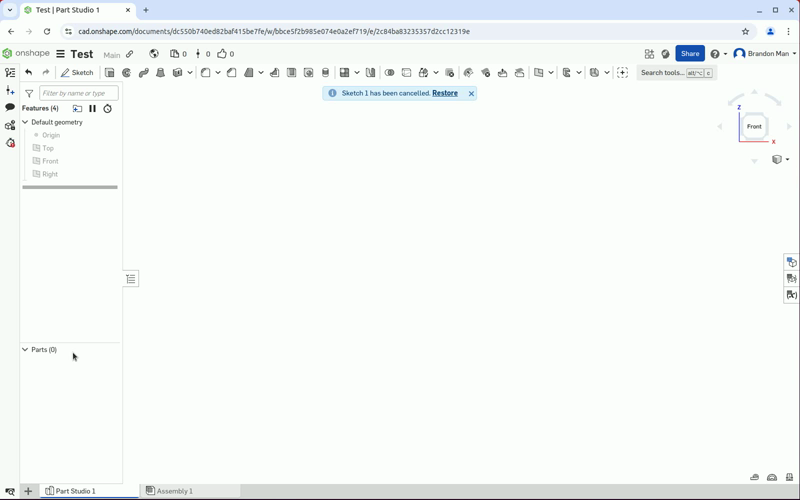
key_down(shift)
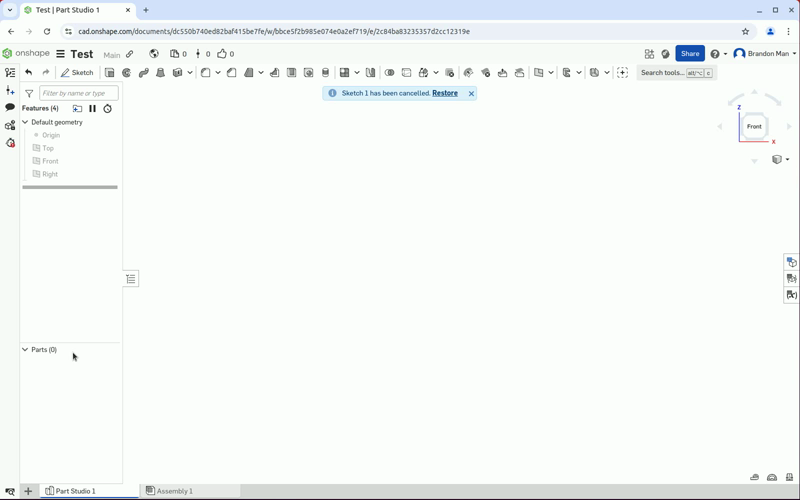
key(left)
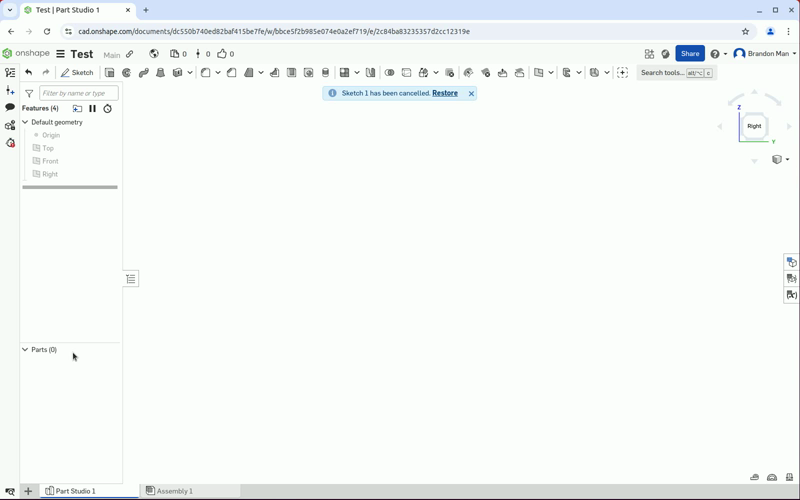
key_up(shift)
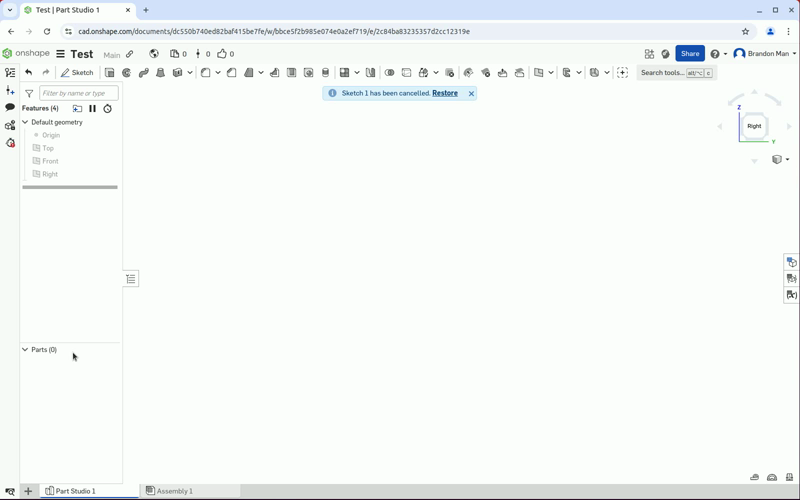
mouse_move(73, 352)
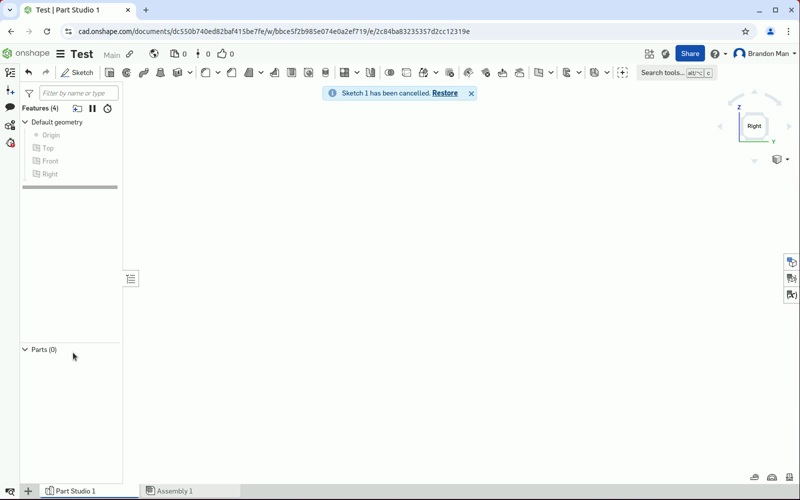
key(shift+y)
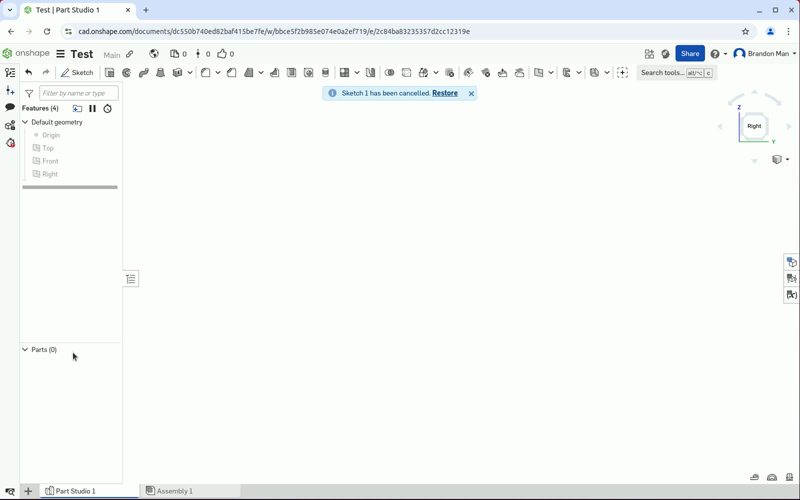
key(shift+s)
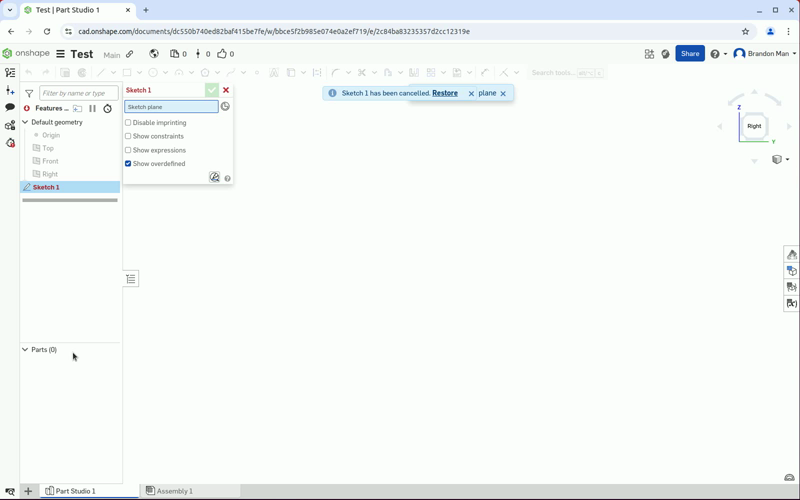
mouse_move(73, 176)
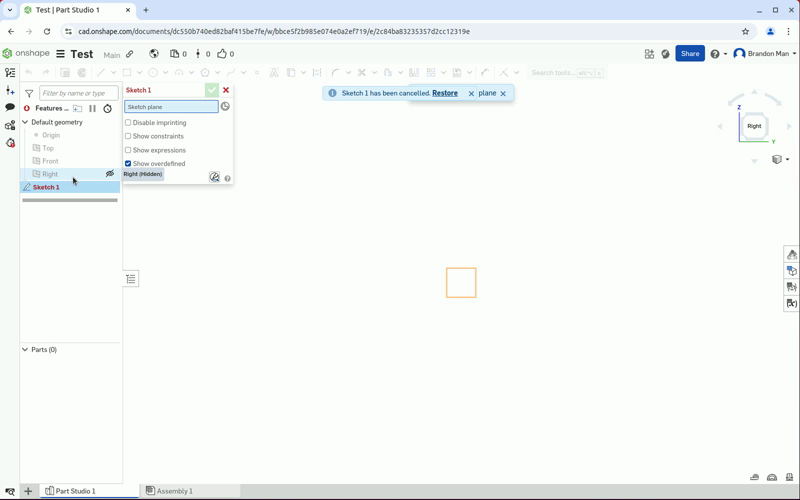
click(73, 176)
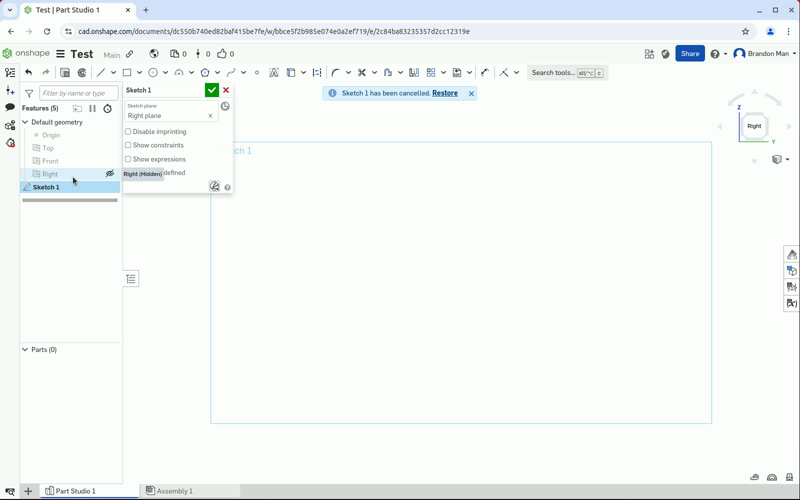
mouse_move(73, 352)
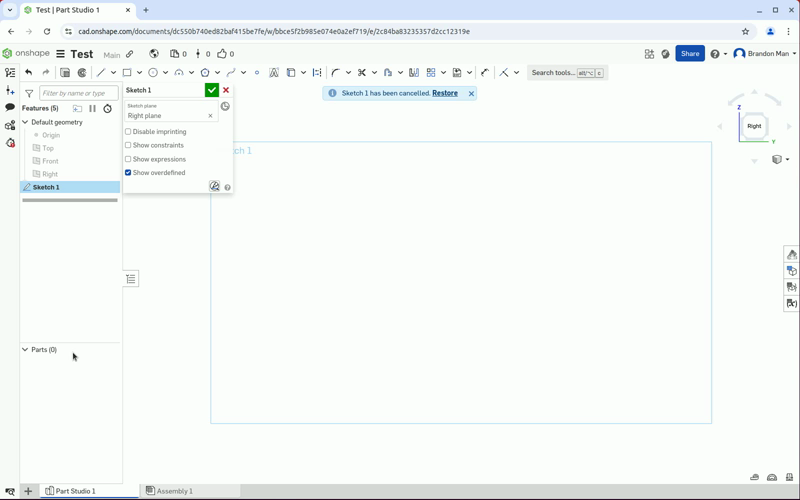
key(y)
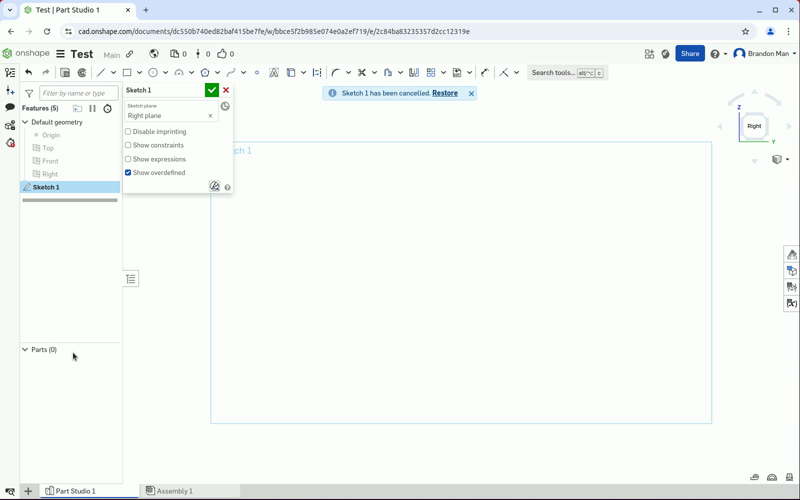
key(l)
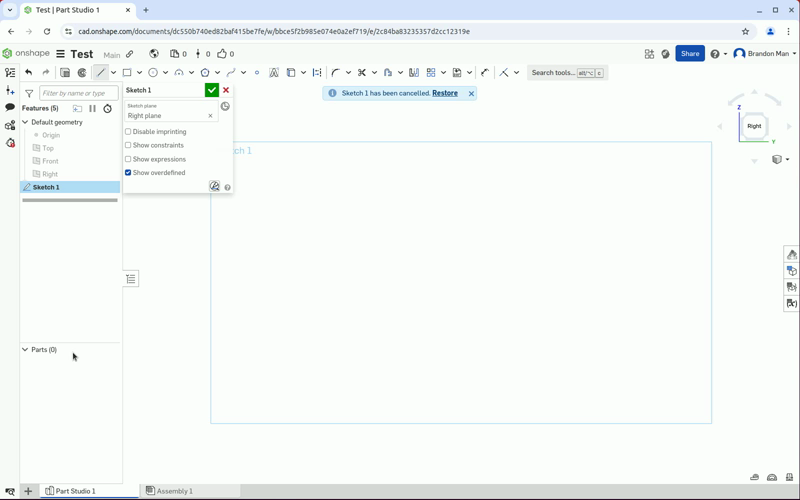
key_down(shift)
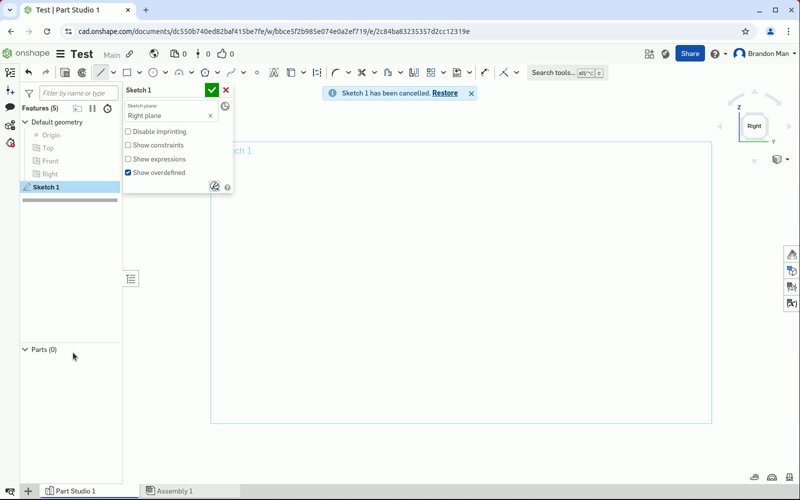
mouse_move(460, 282)
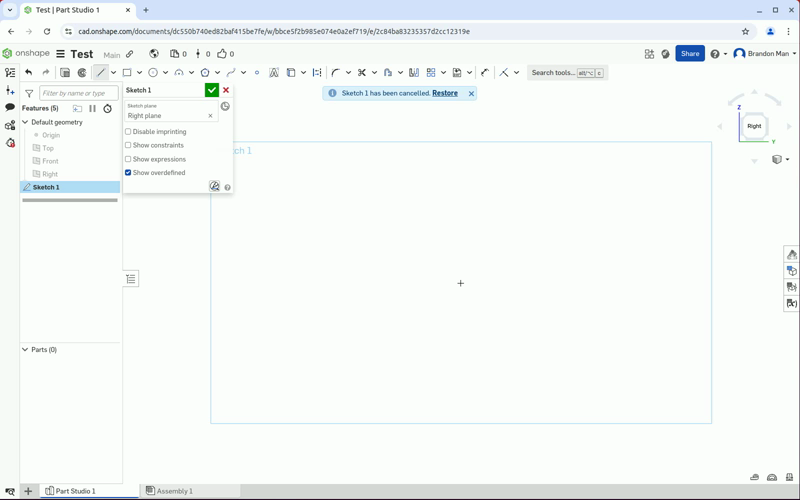
click(460, 282)
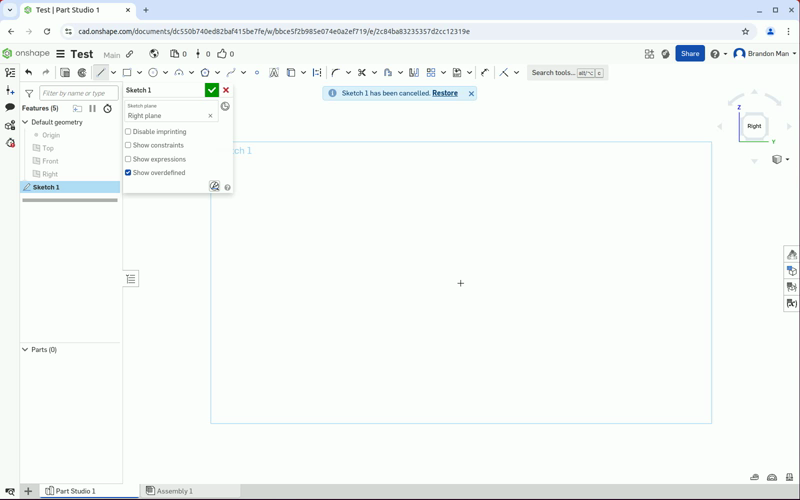
key_up(shift)
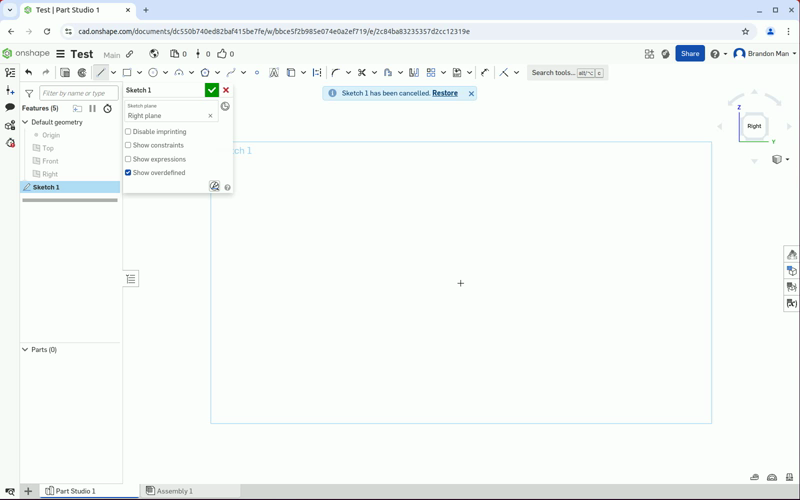
key_down(shift)
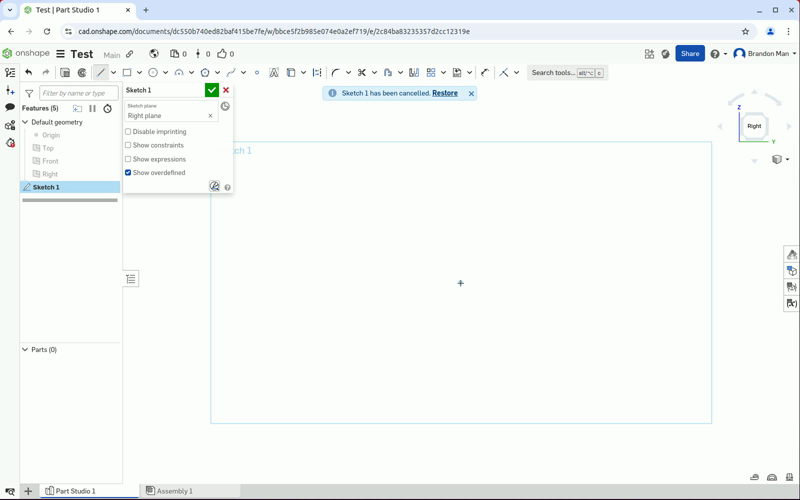
mouse_move(535, 282)
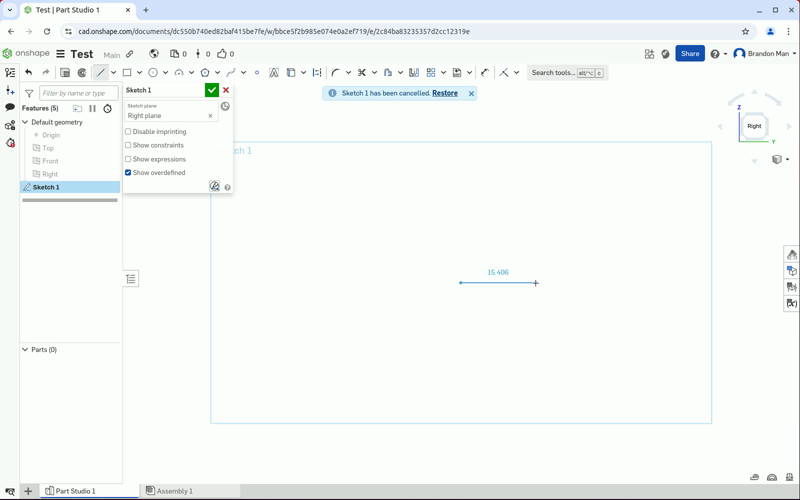
click(535, 282)
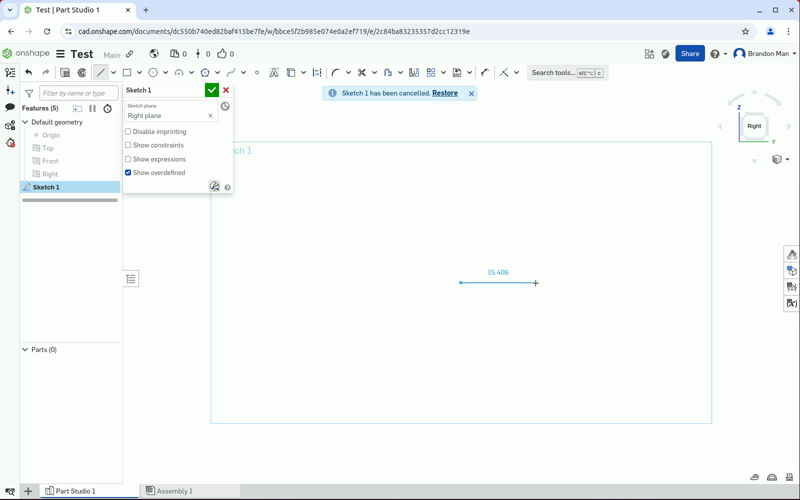
key_up(shift)
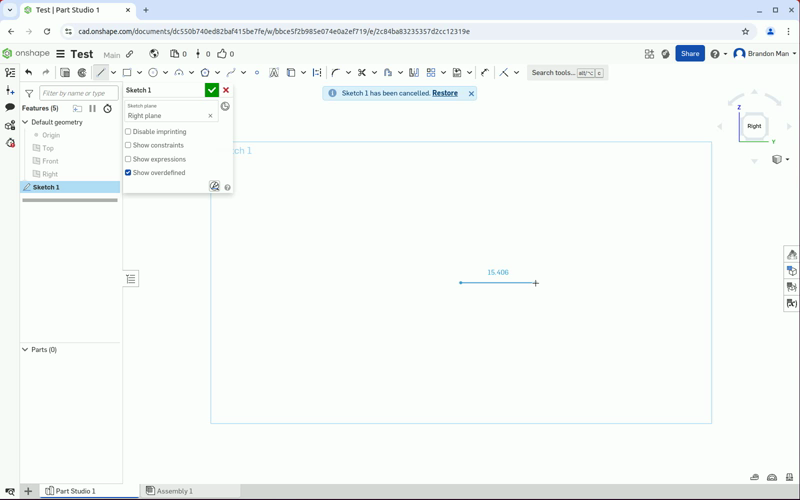
key_down(shift)
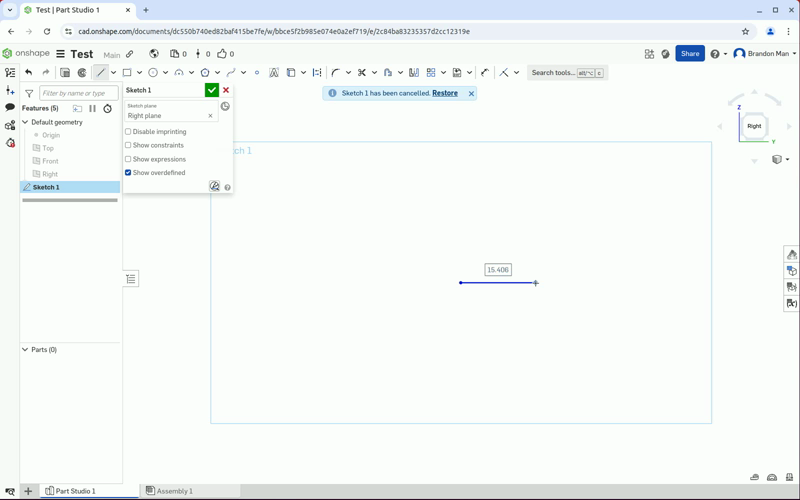
mouse_move(535, 189)
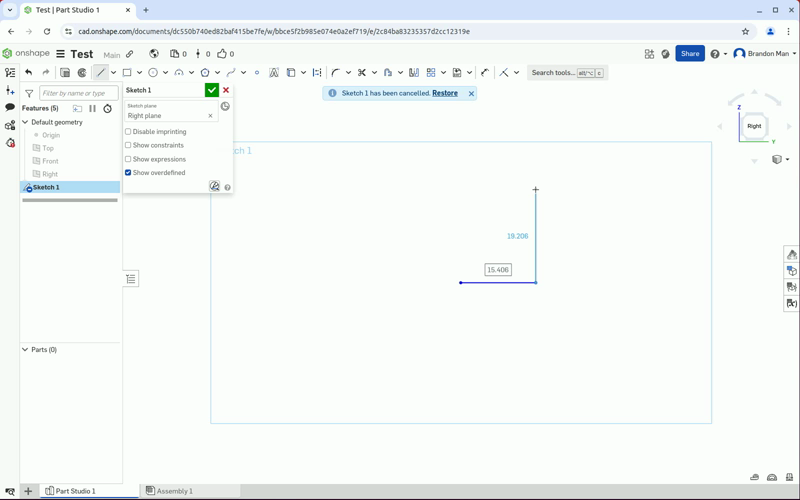
click(535, 189)
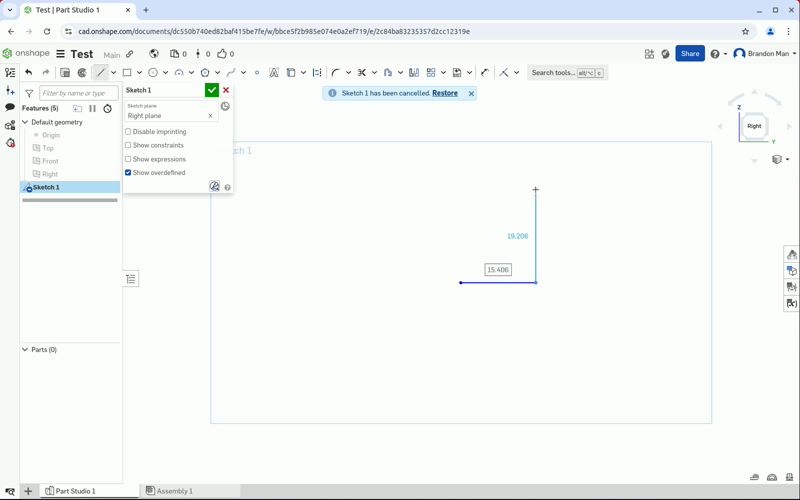
key_up(shift)
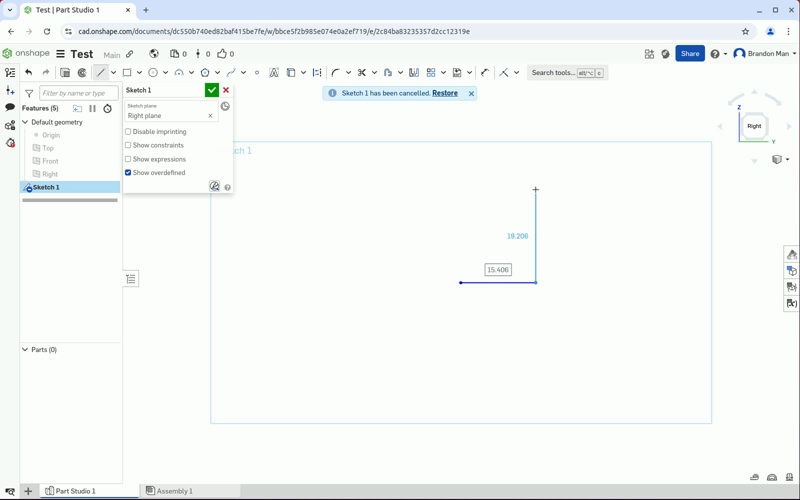
key_down(shift)
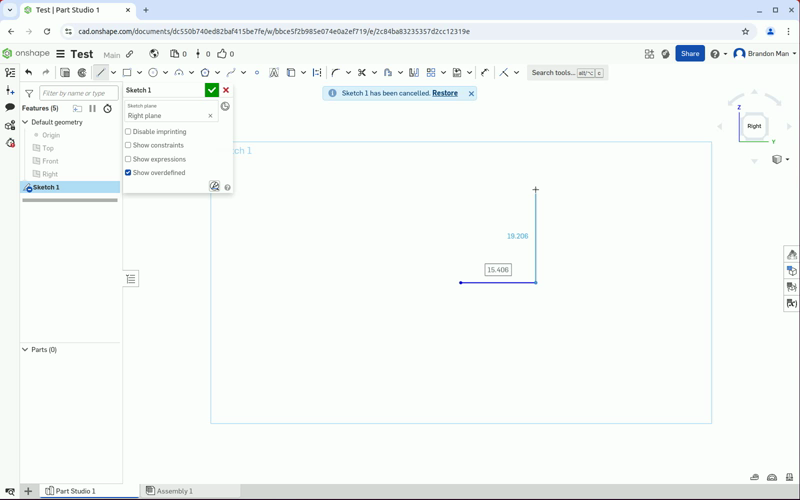
mouse_move(565, 189)
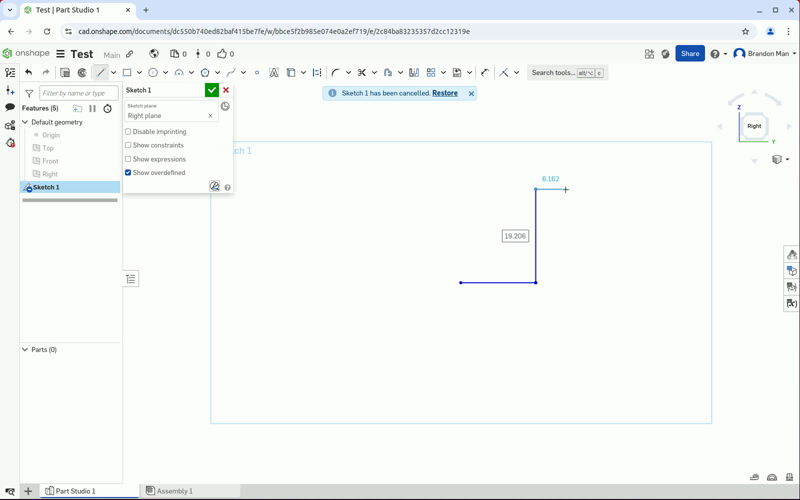
mouse_move(498, 189)
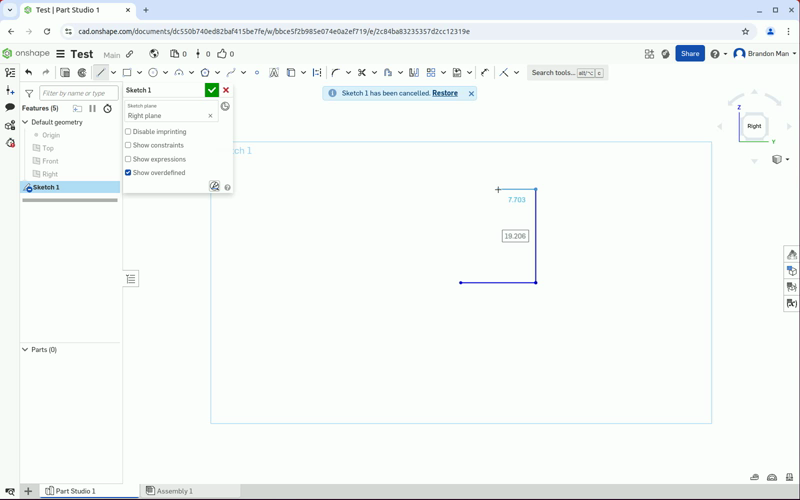
click(498, 189)
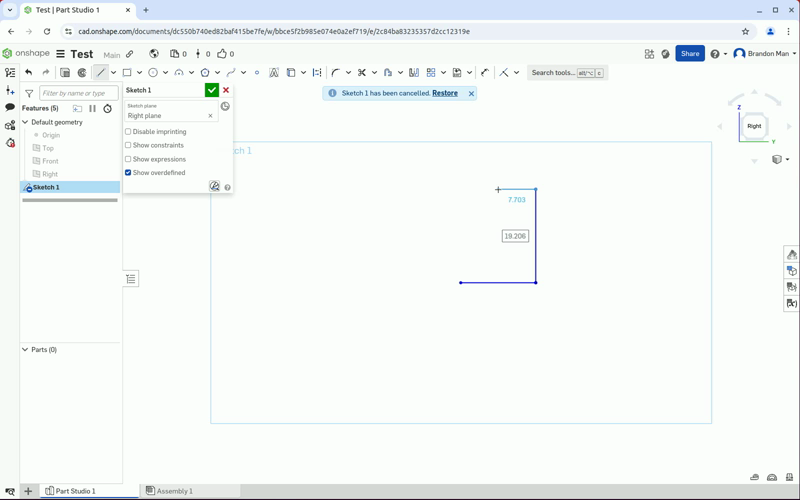
key_up(shift)
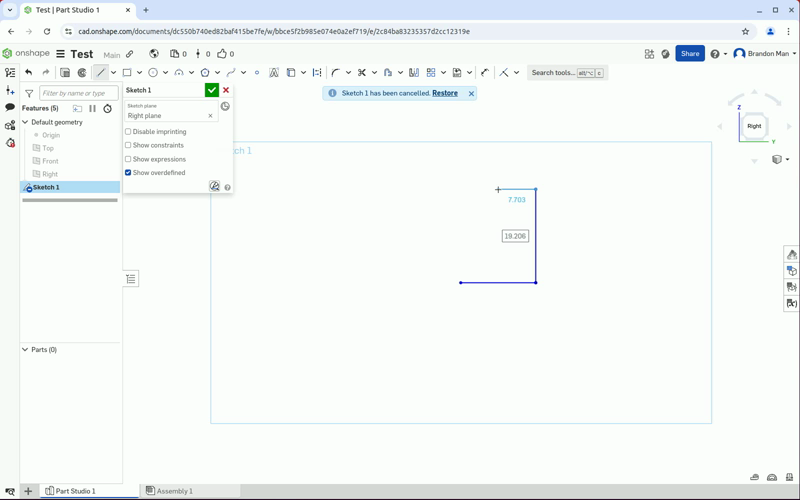
key_down(shift)
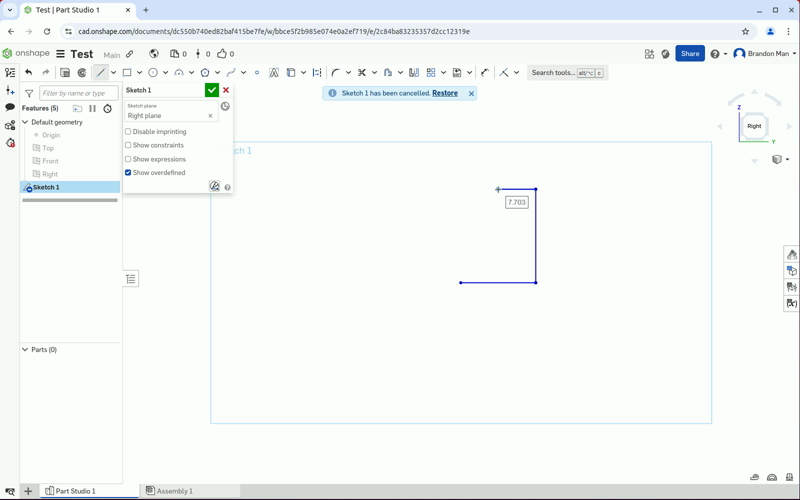
mouse_move(528, 189)
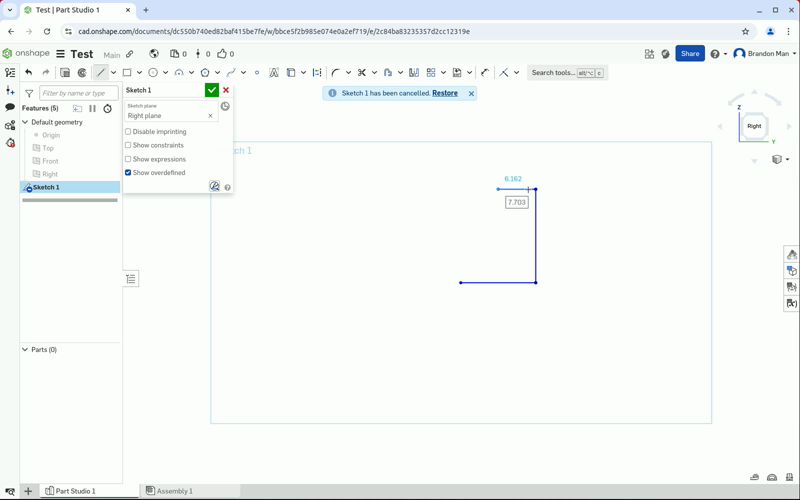
mouse_move(498, 245)
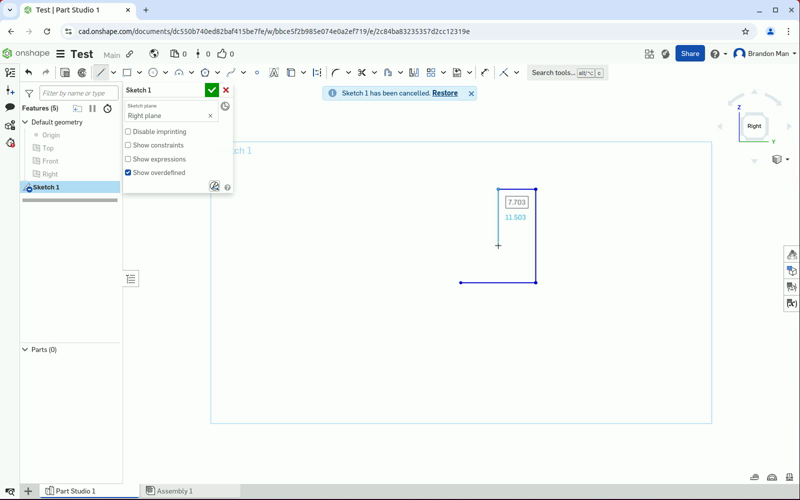
click(498, 245)
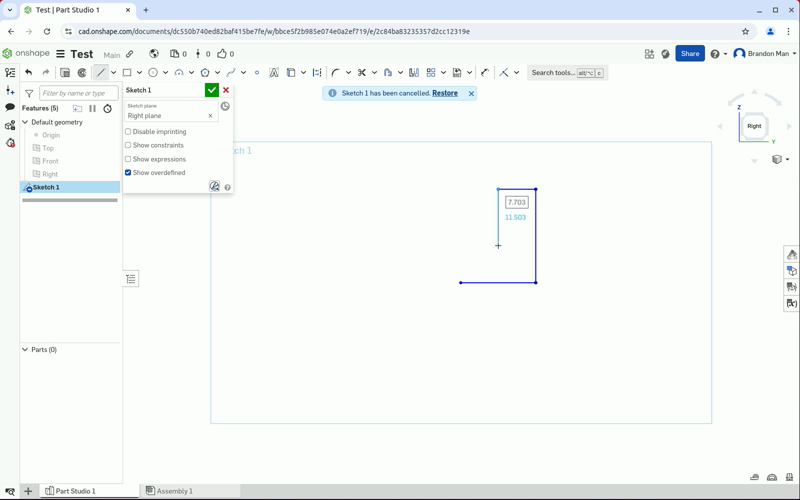
key_up(shift)
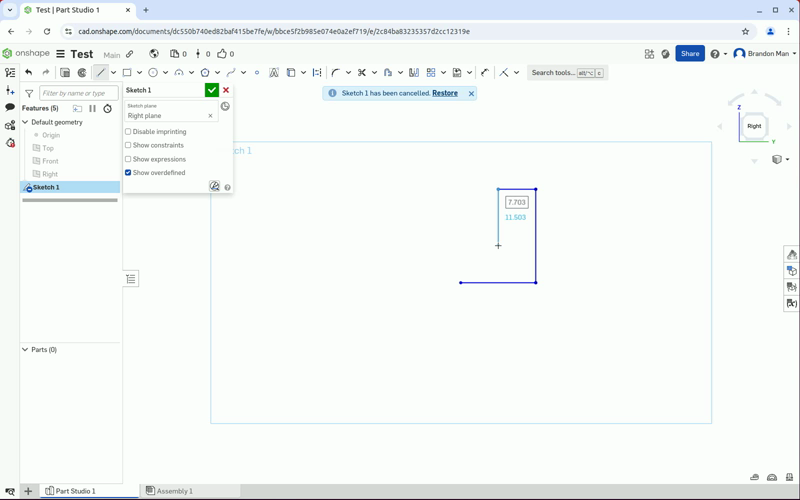
key_down(shift)
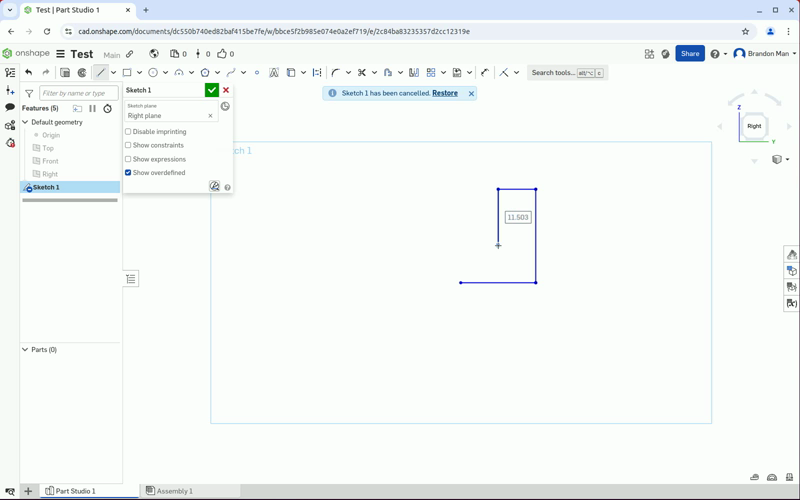
mouse_move(528, 245)
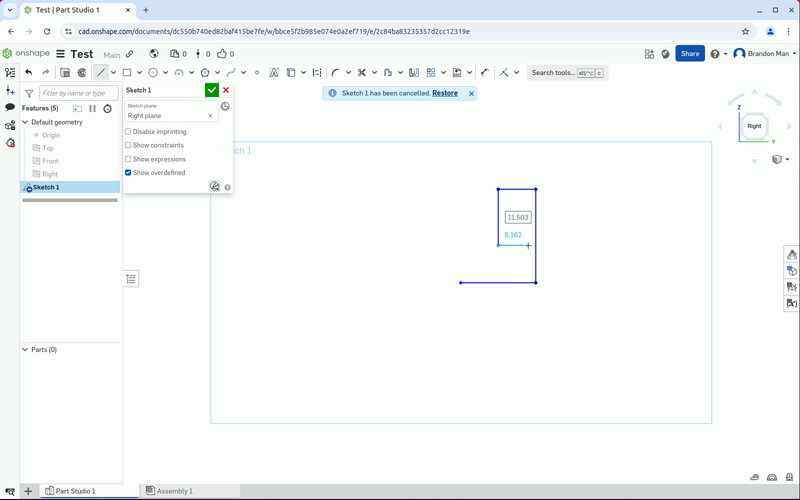
mouse_move(460, 245)
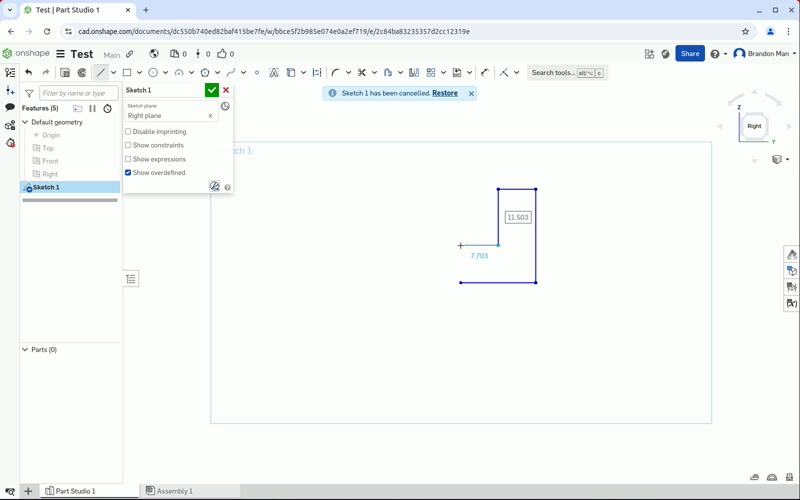
click(460, 245)
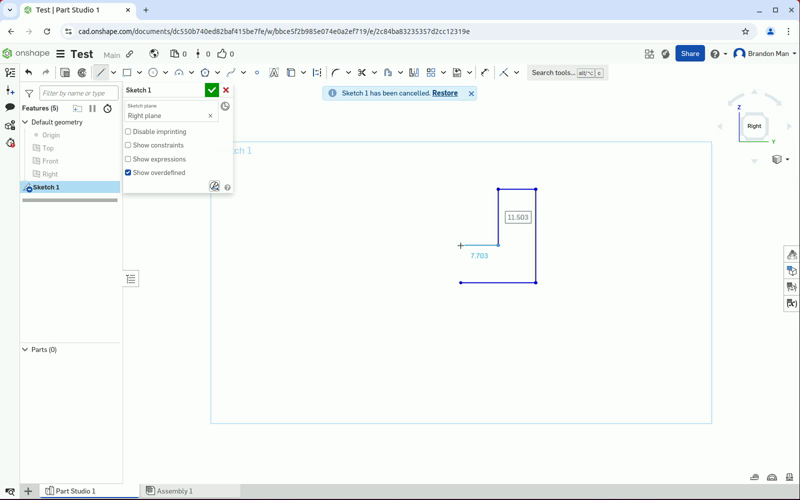
key_up(shift)
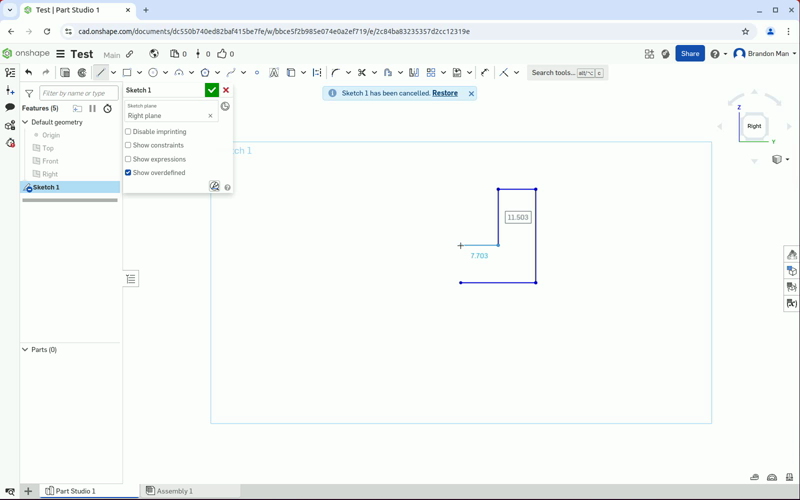
mouse_move(490, 245)
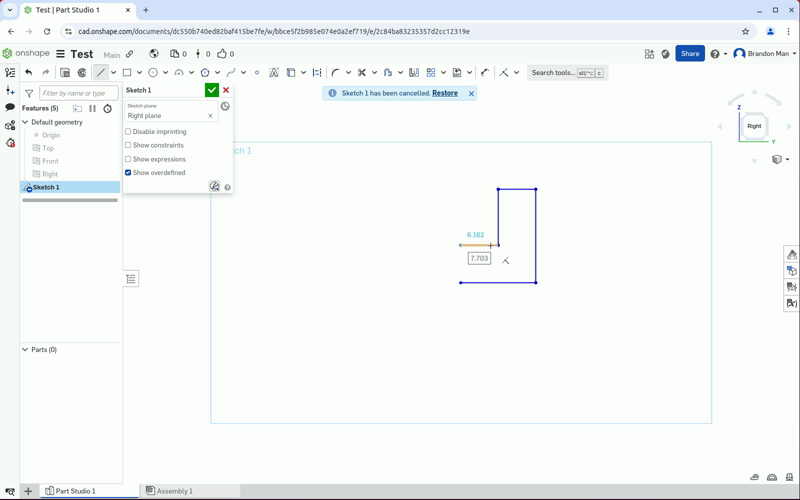
key_down(shift)
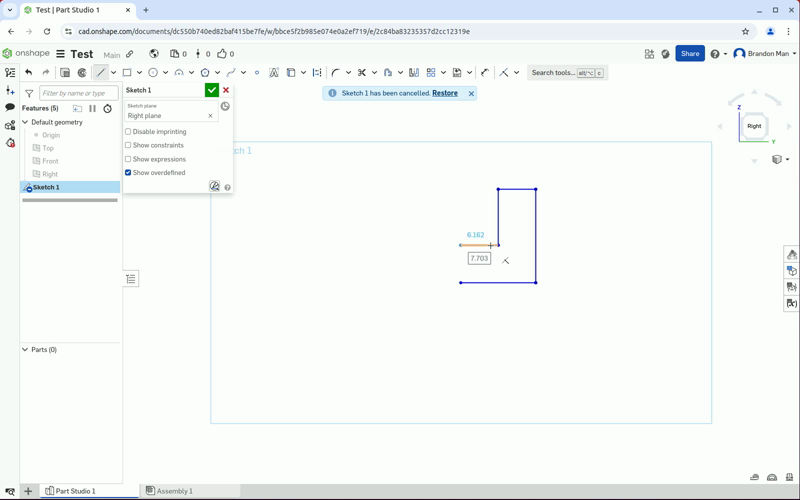
mouse_move(460, 282)
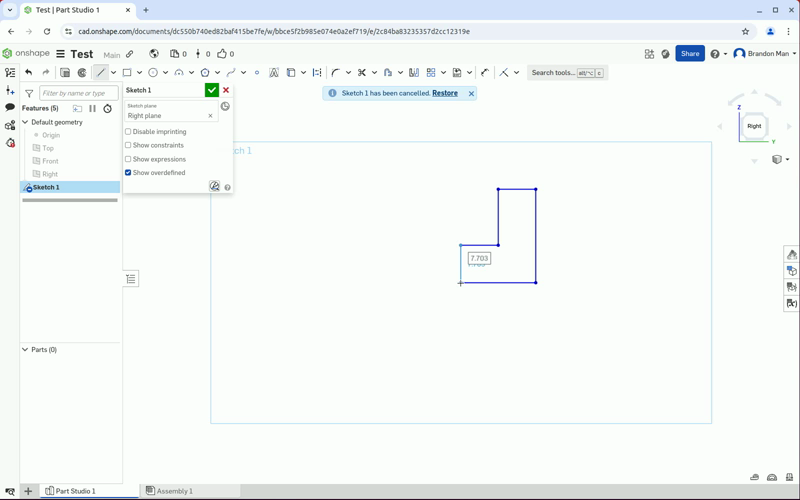
key_up(shift)
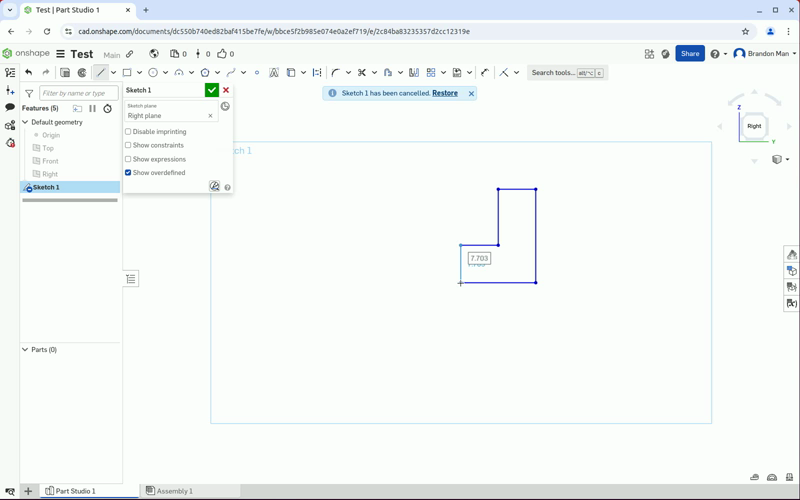
click(460, 282)
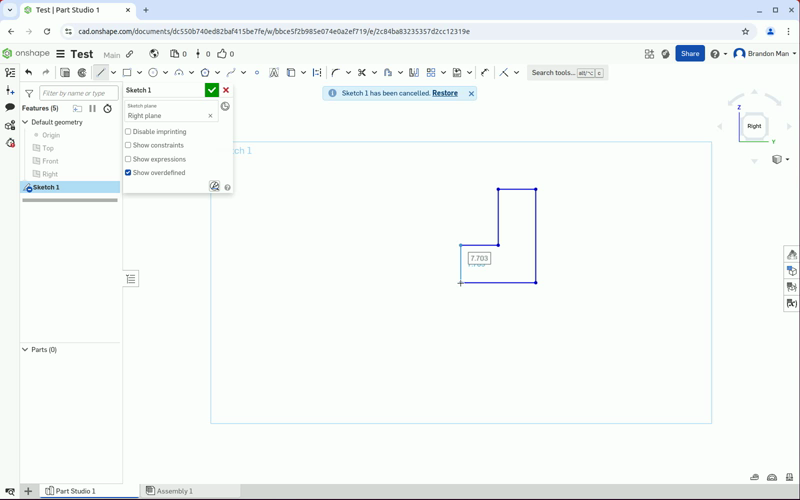
key(esc)
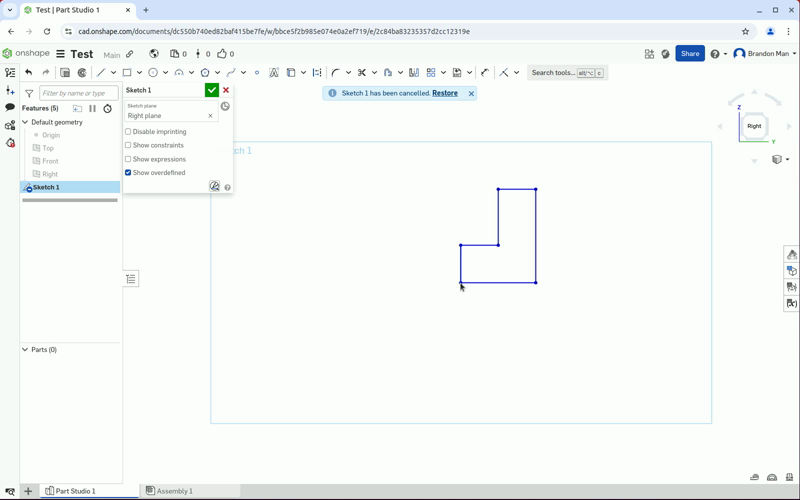
mouse_move(503, 274)
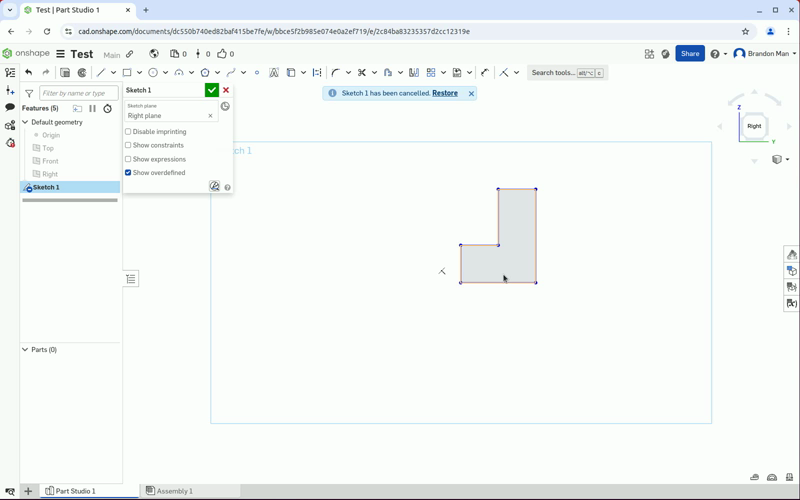
click(503, 274)
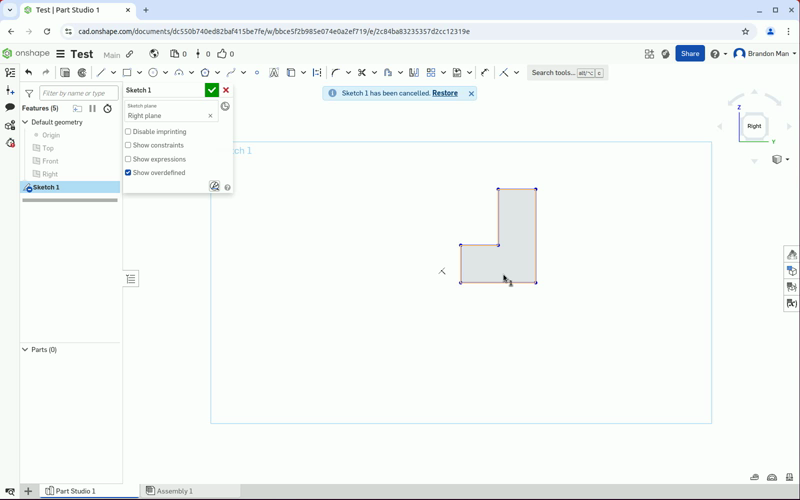
mouse_move(73, 352)
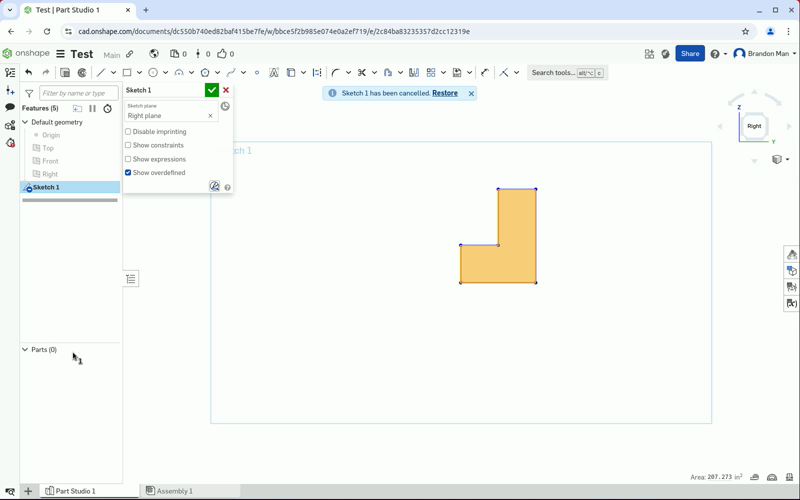
key(shift+y)
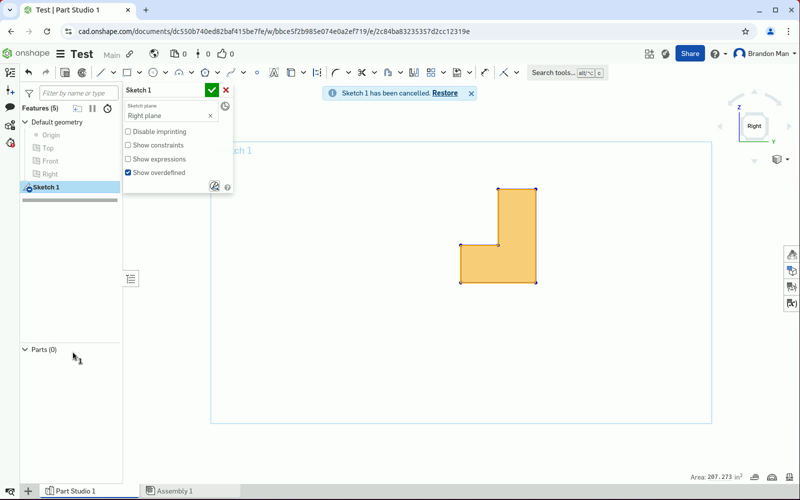
key(shift+e)
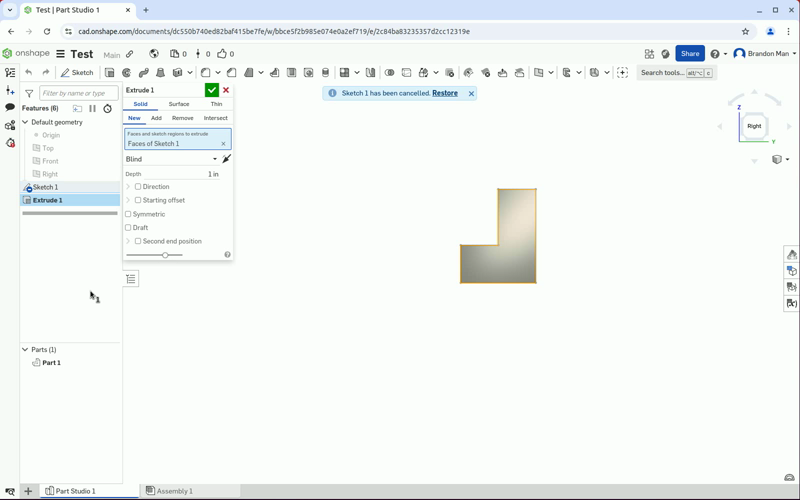
mouse_move(143, 106)
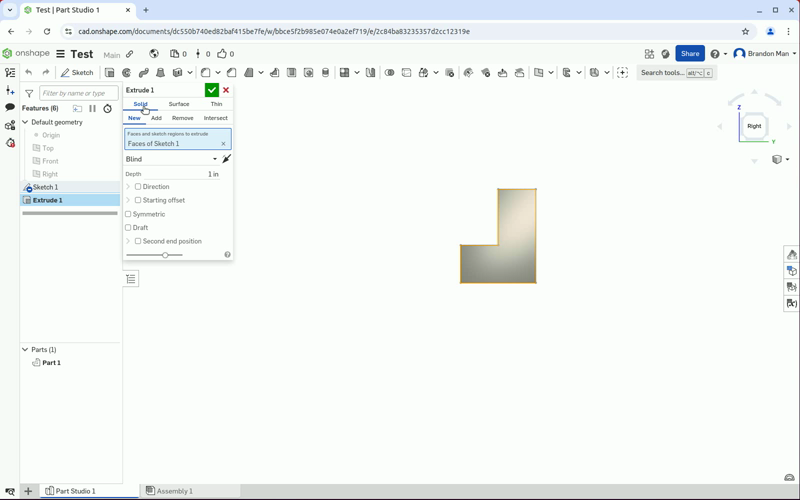
click(143, 106)
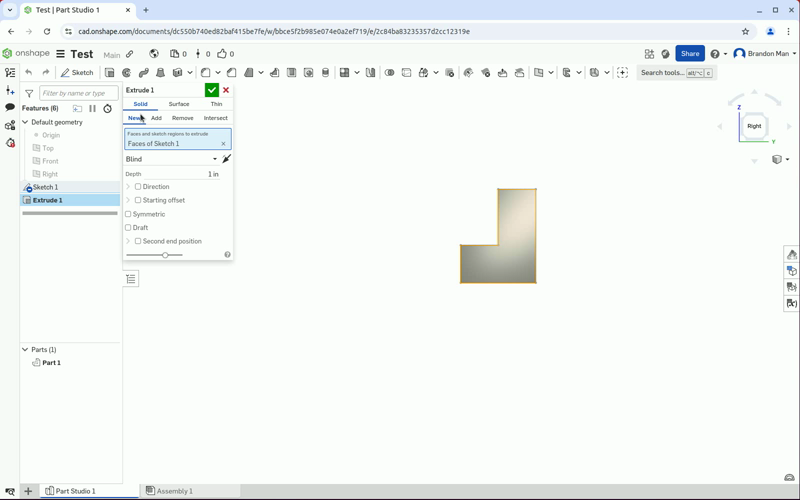
mouse_move(137, 120)
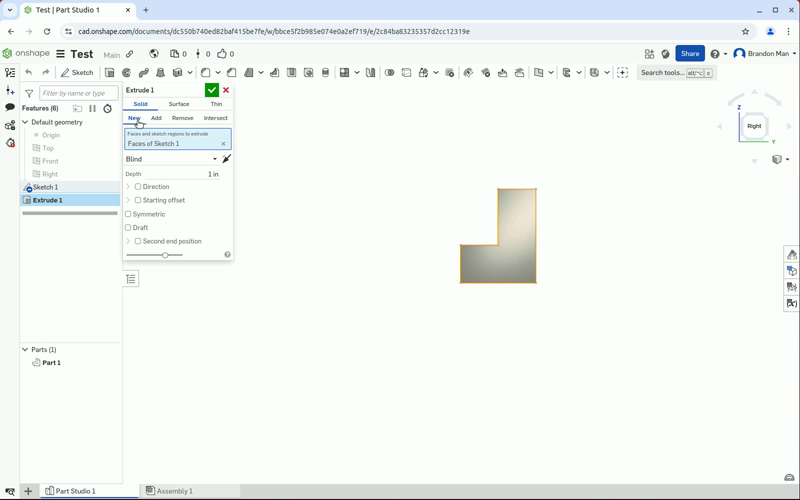
click(137, 120)
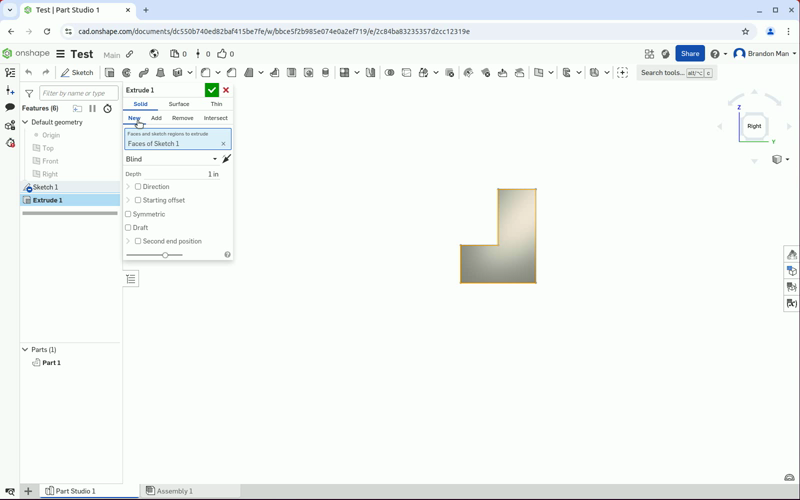
key(tab, 4)
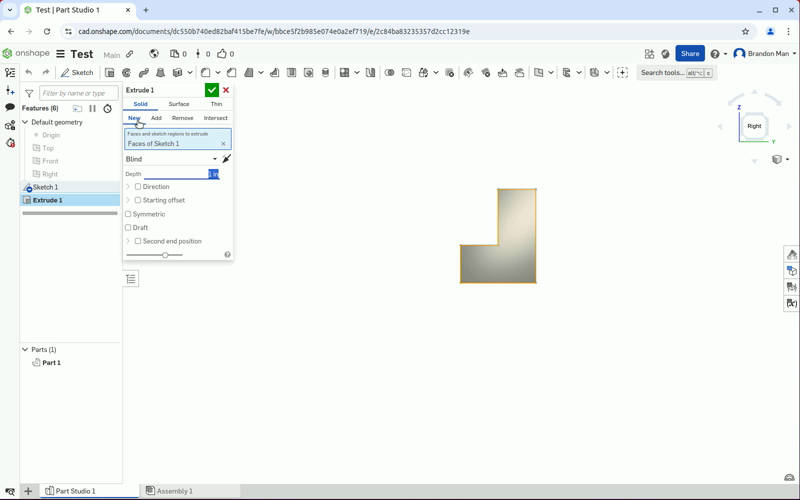
text(23.108)
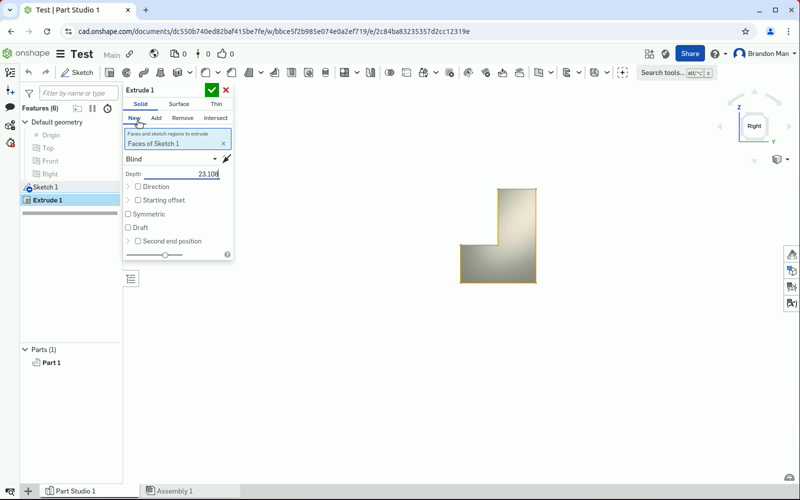
key(enter)
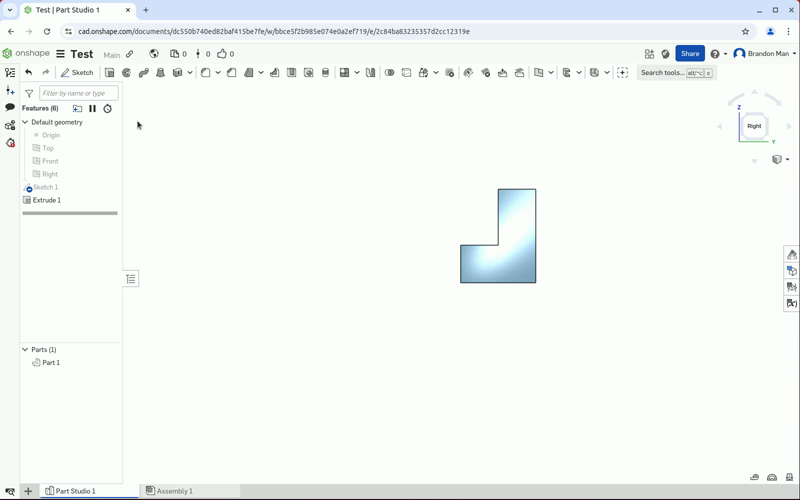
key(shift+h)
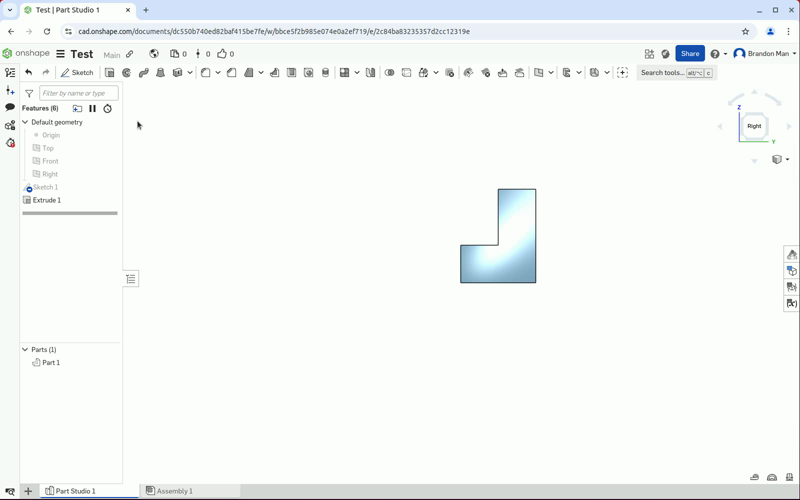
key(shift+h)
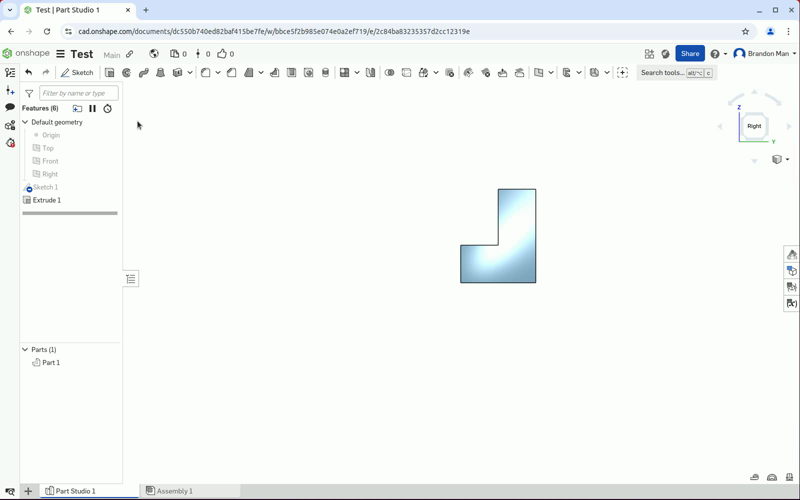
mouse_move(73, 189)
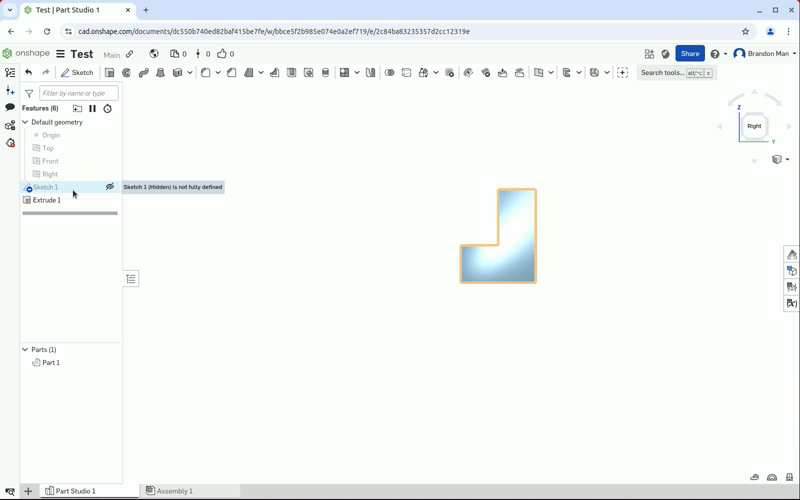
click(73, 189)
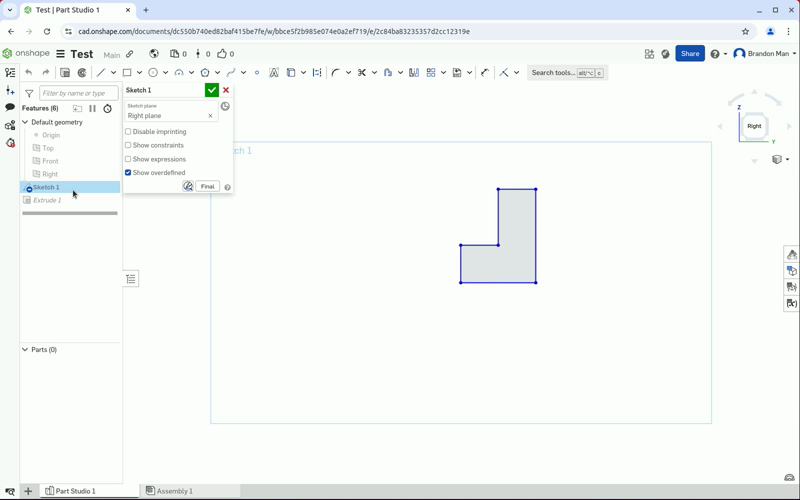
mouse_move(229, 92)
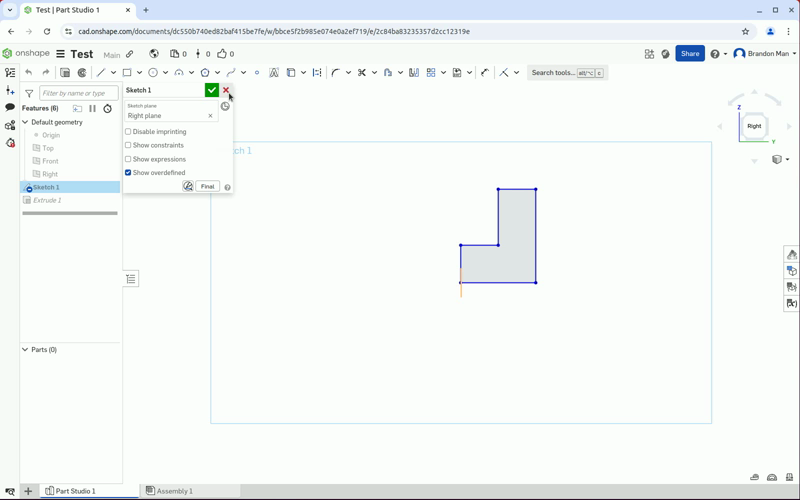
click(229, 92)
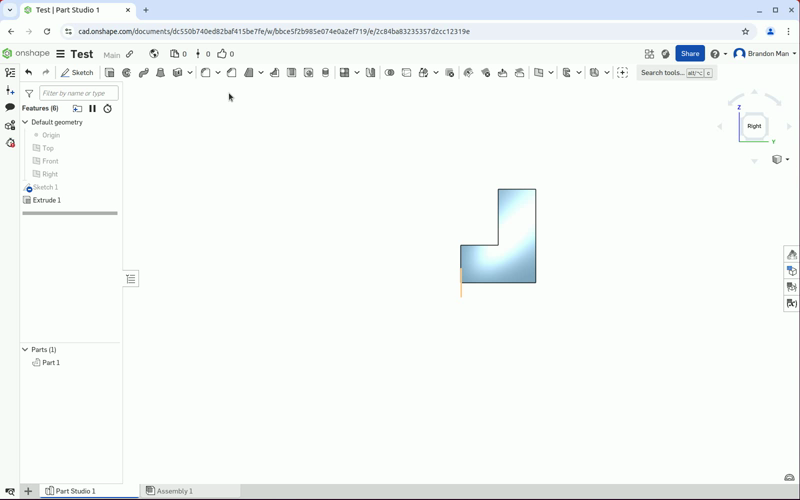
mouse_move(73, 352)
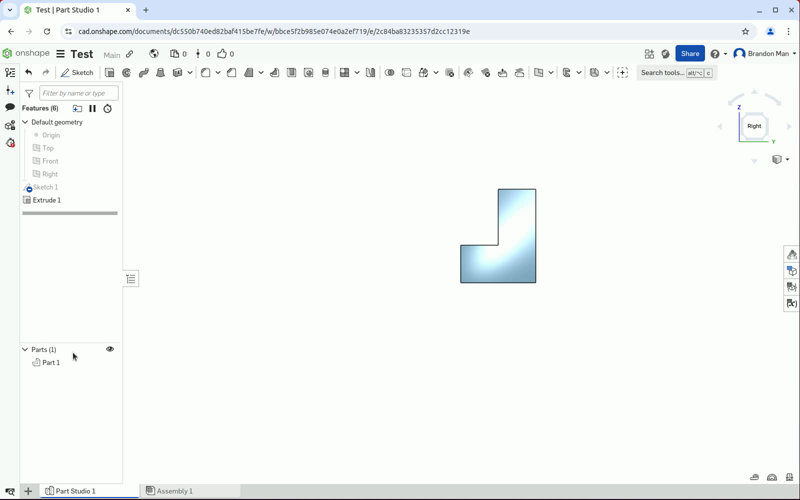
key(y)
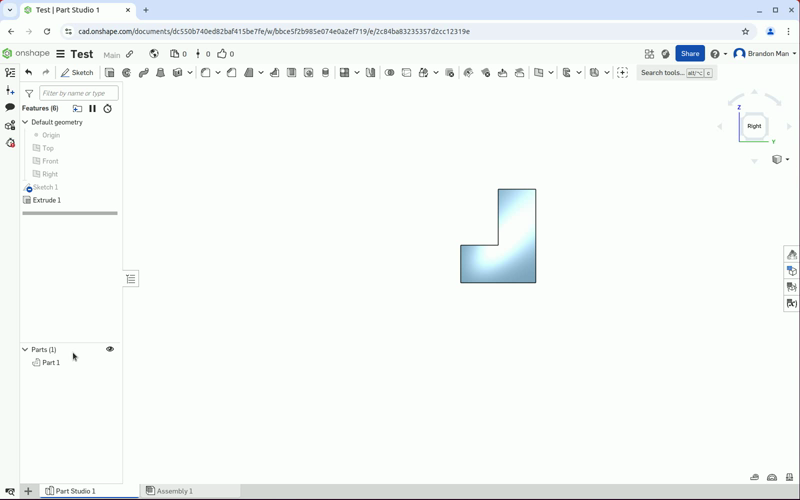
key(shift+p)
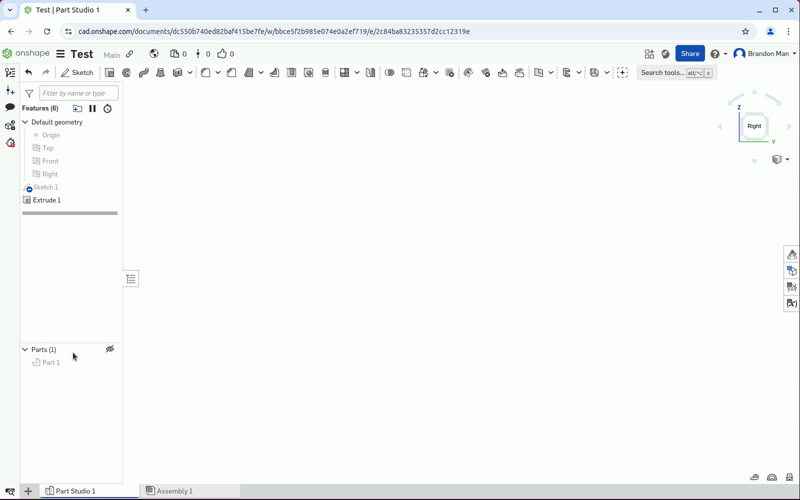
key(space)
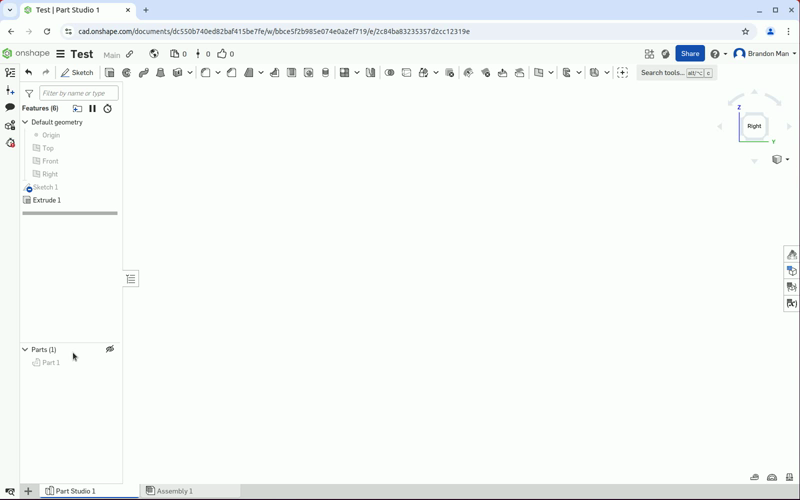
key_down(shift)
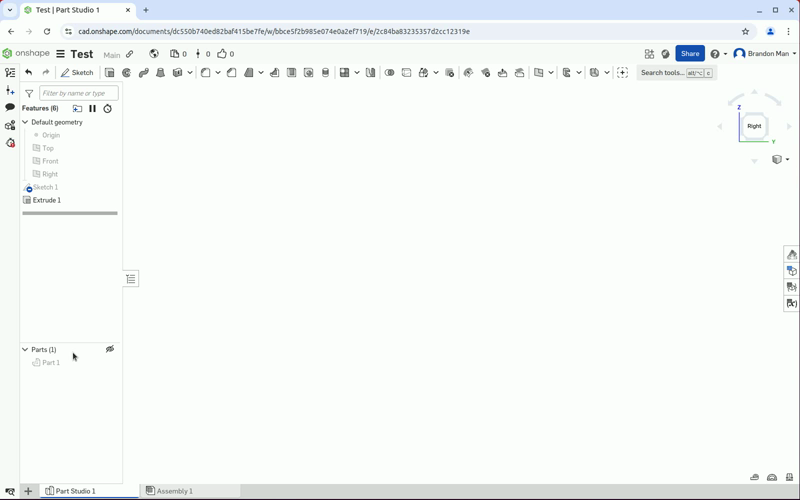
key(right)
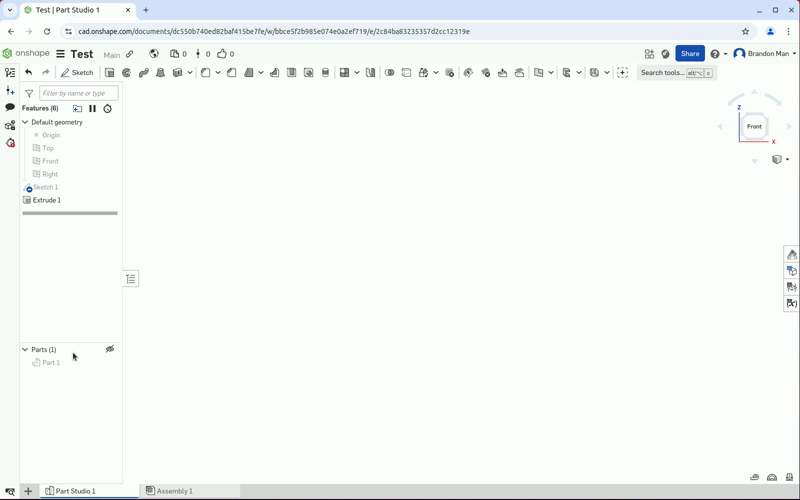
key_up(shift)
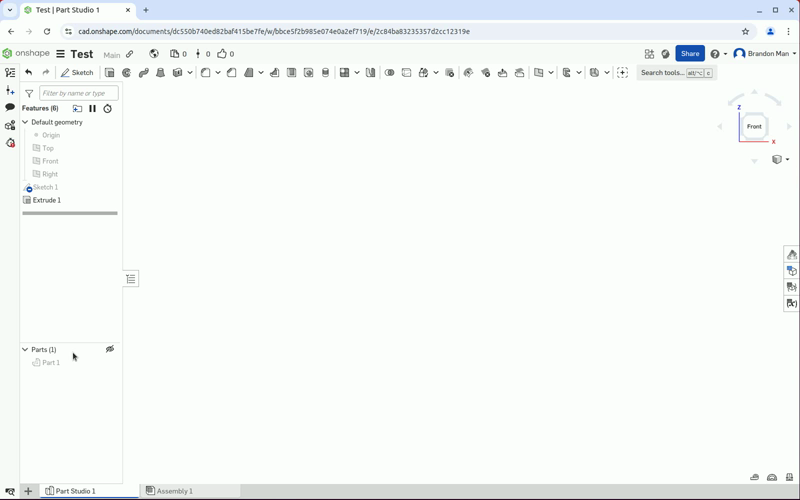
key(space)
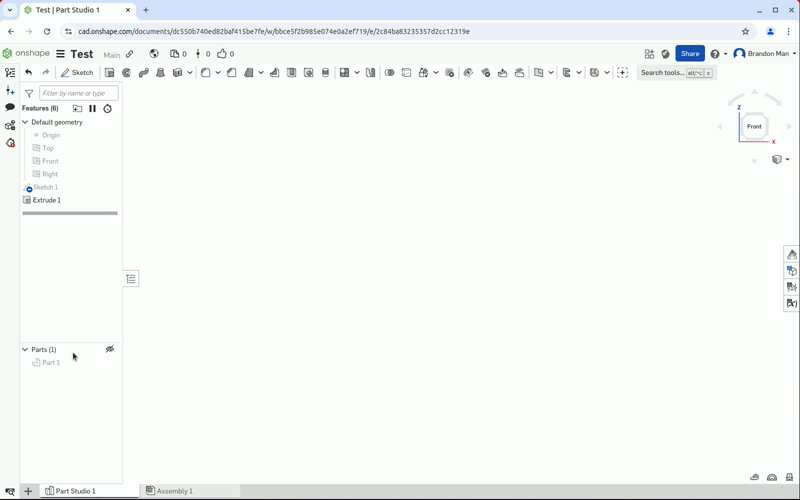
key_down(shift)
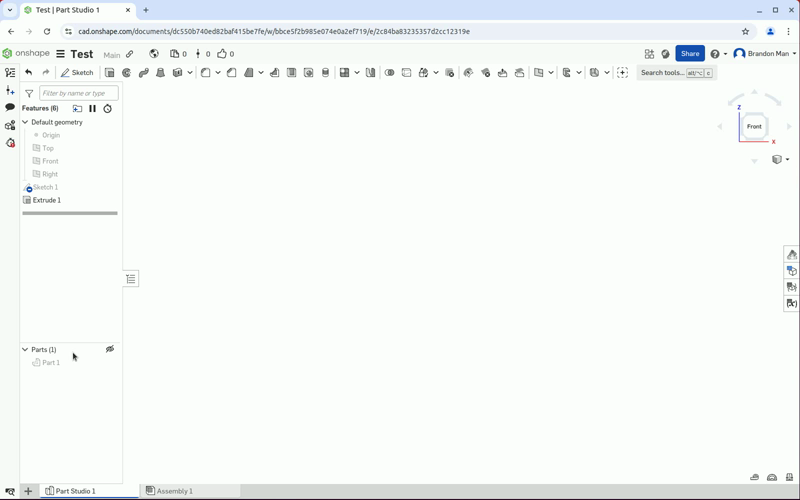
key(down)
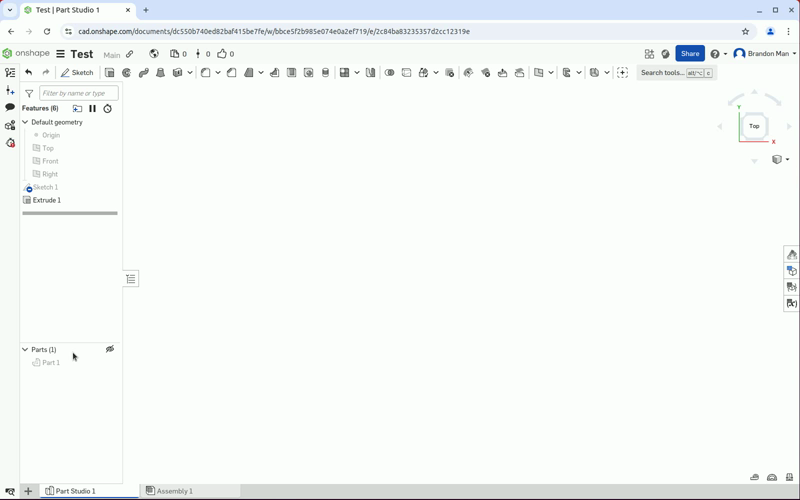
key_up(shift)
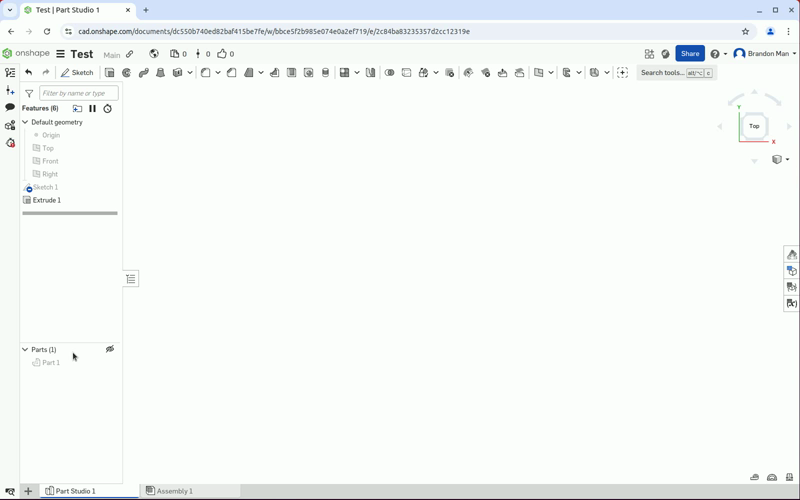
mouse_move(73, 352)
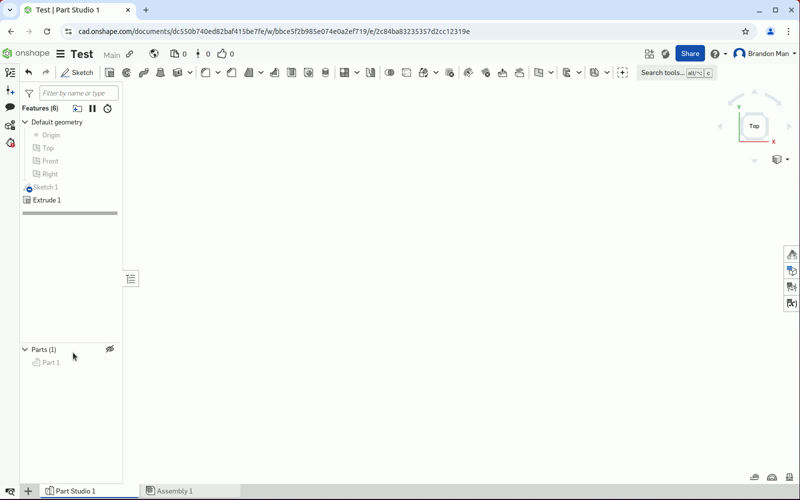
key(shift+y)
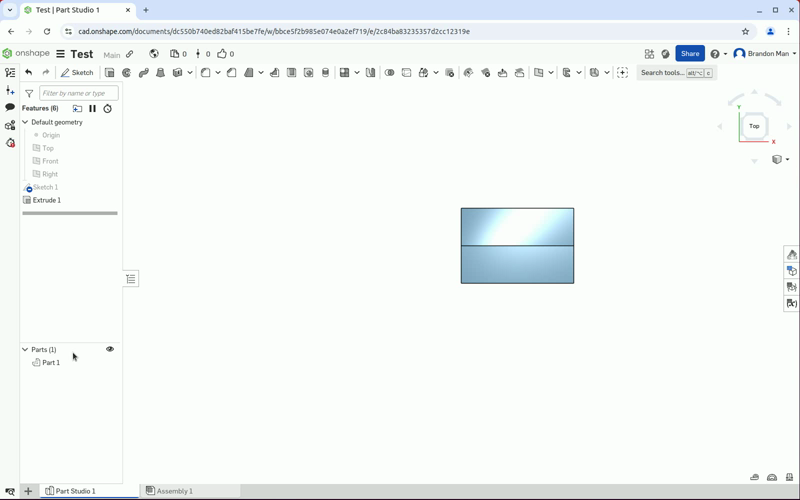
mouse_move(541, 75)
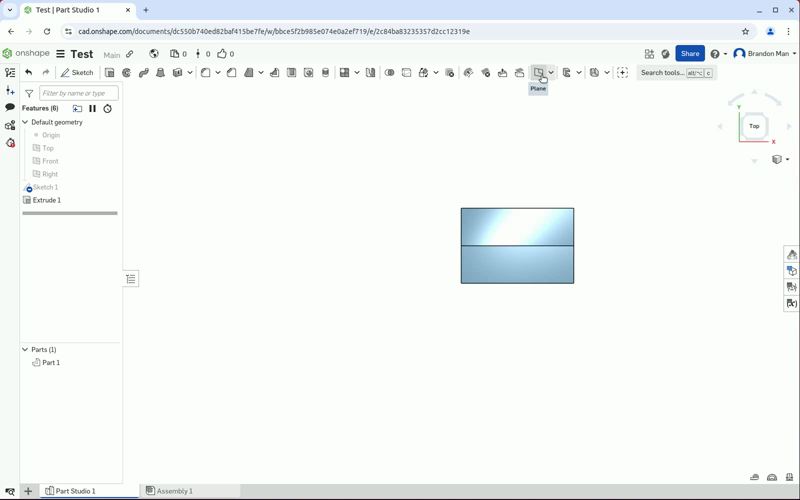
click(541, 75)
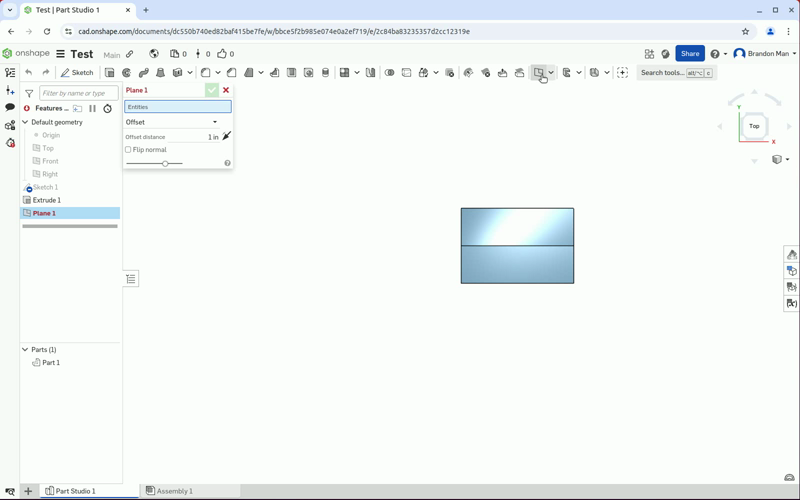
mouse_move(73, 150)
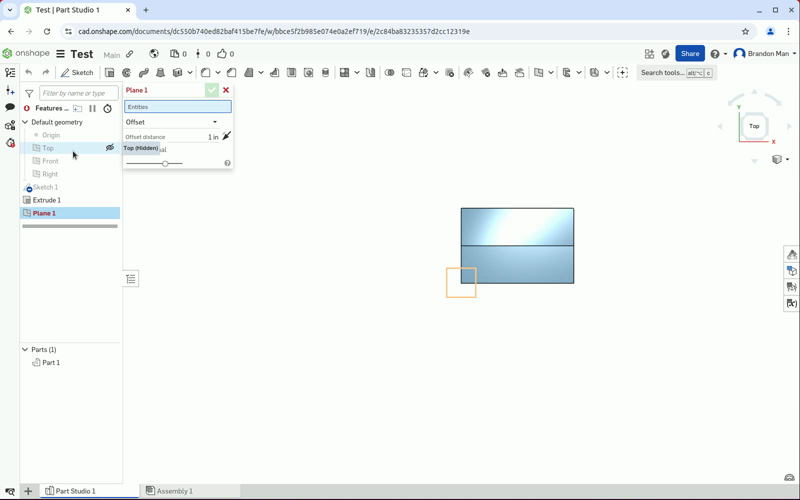
click(73, 150)
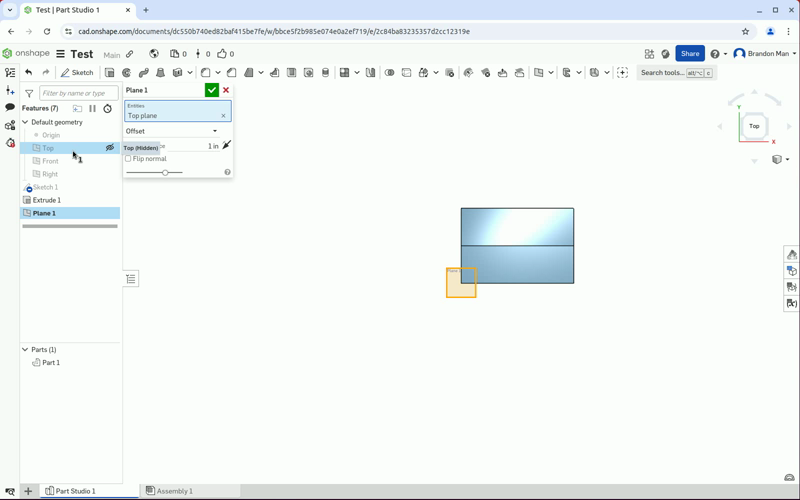
key(tab, 2)
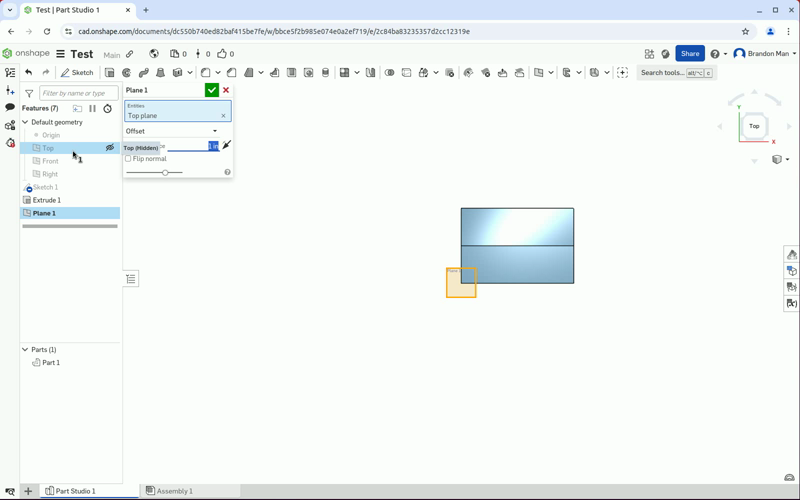
text(19.257)
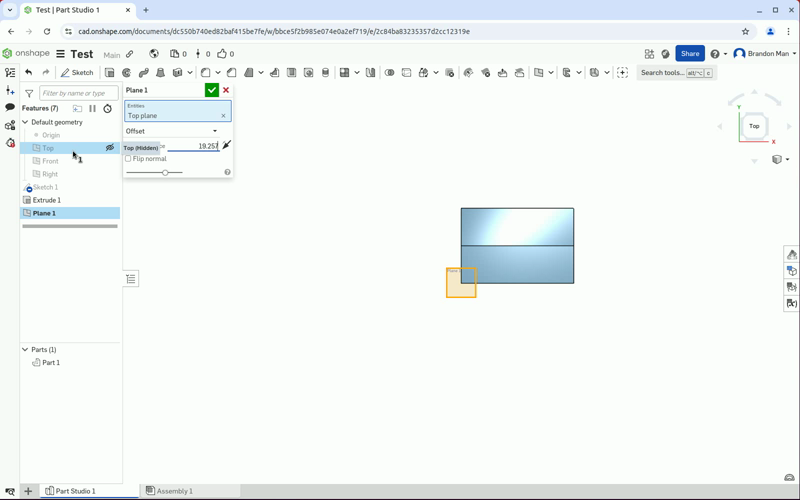
key(enter, 2)
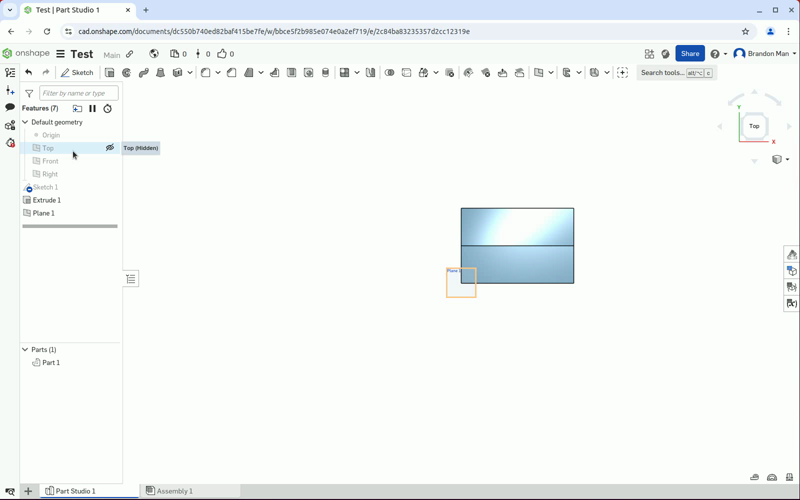
key(shift+s)
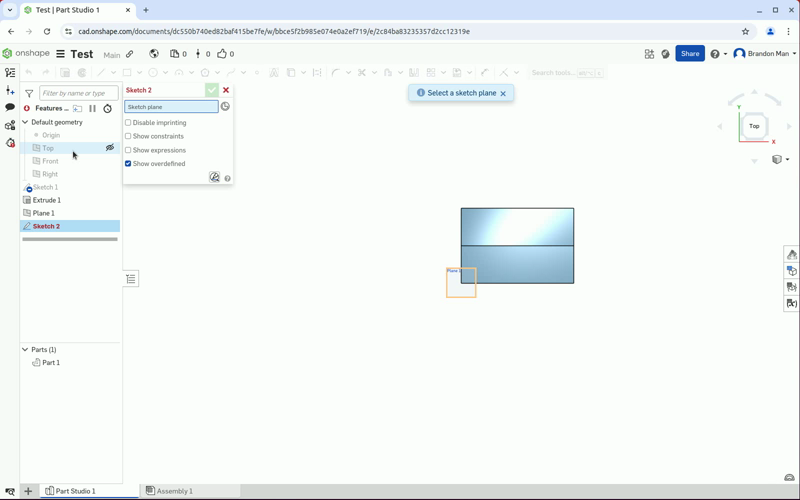
mouse_move(73, 215)
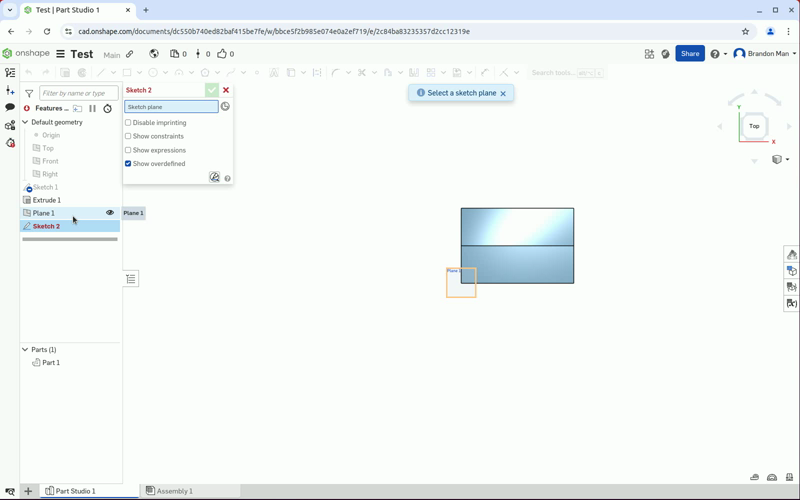
click(73, 215)
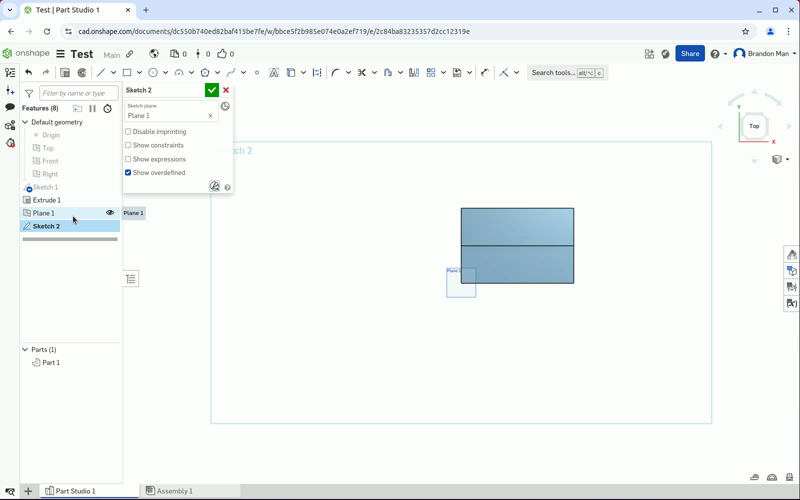
mouse_move(73, 352)
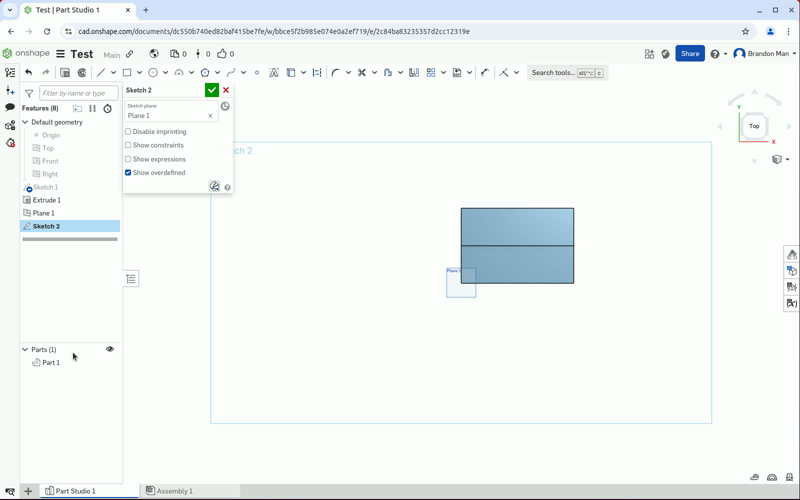
key(y)
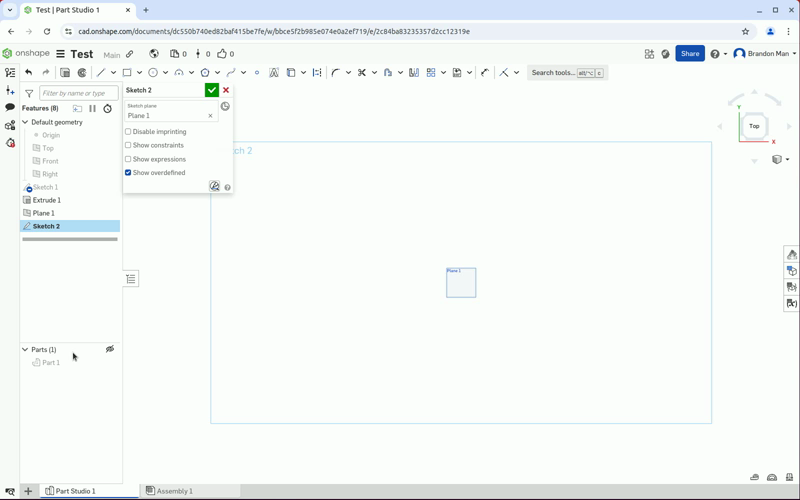
key(l)
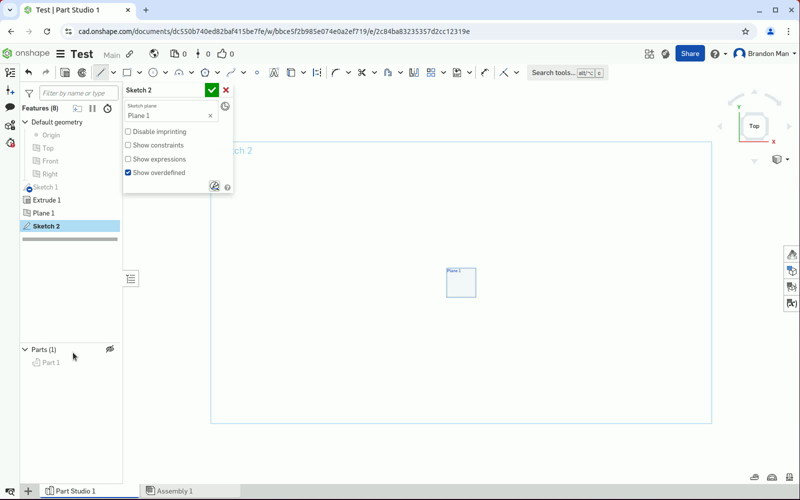
key_down(shift)
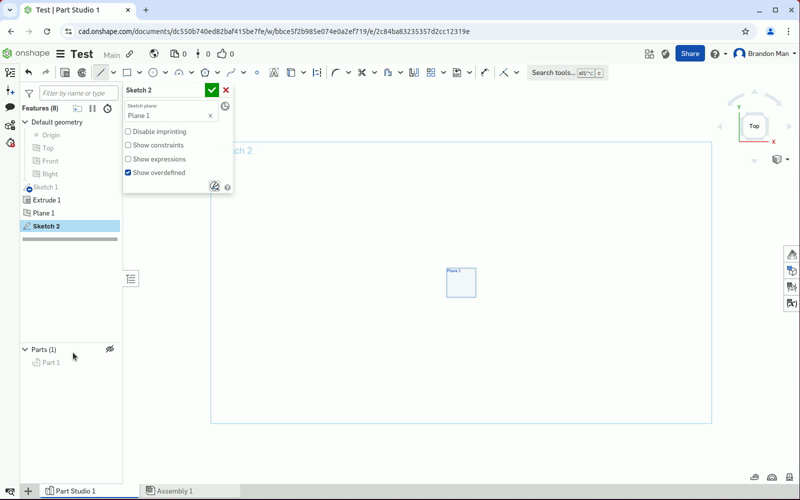
mouse_move(498, 245)
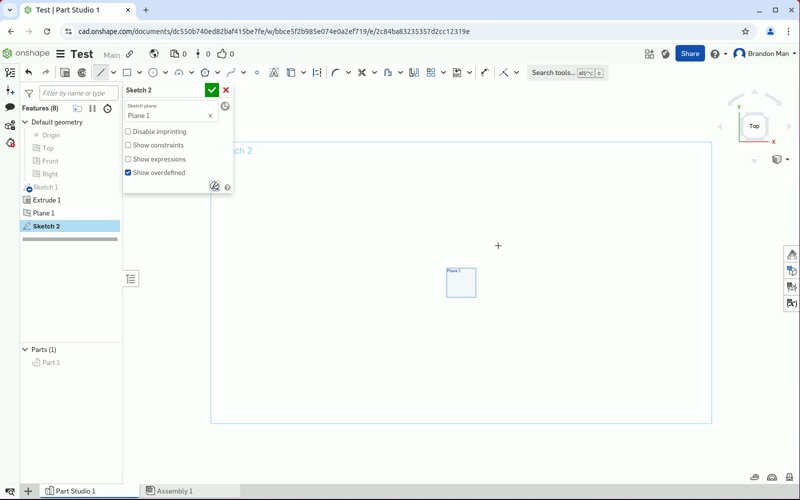
click(498, 245)
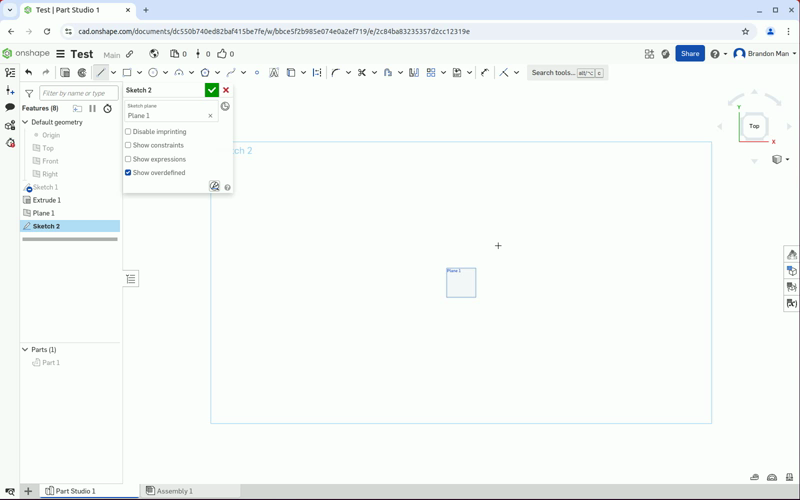
key_up(shift)
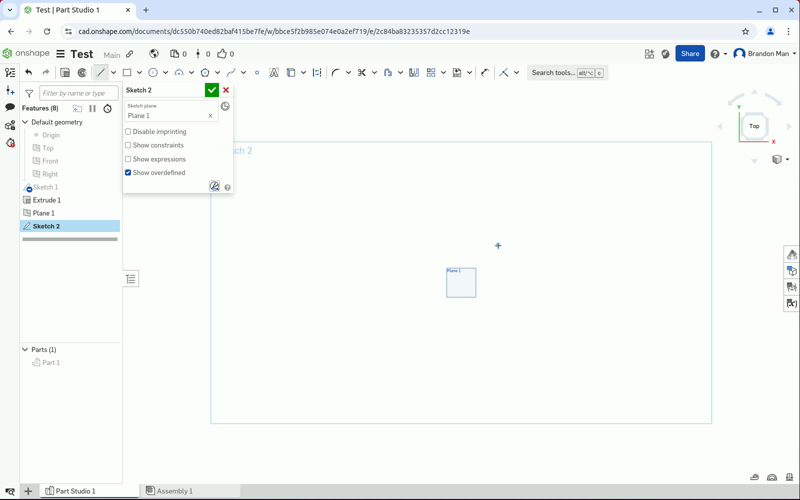
key_down(shift)
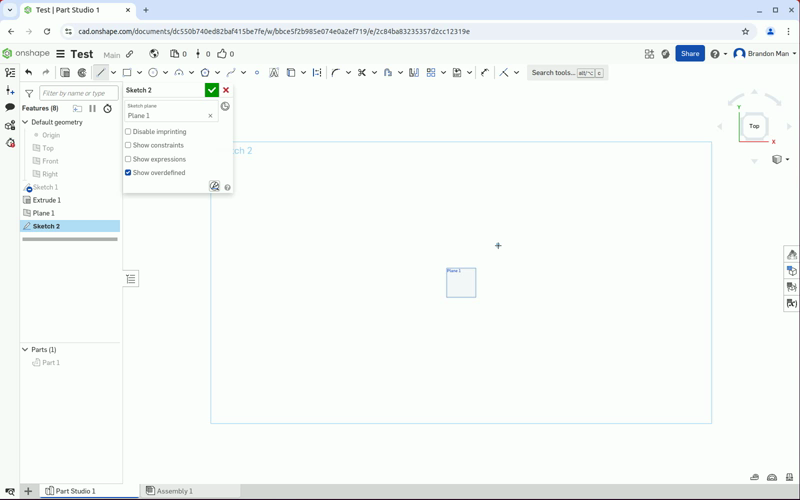
mouse_move(528, 245)
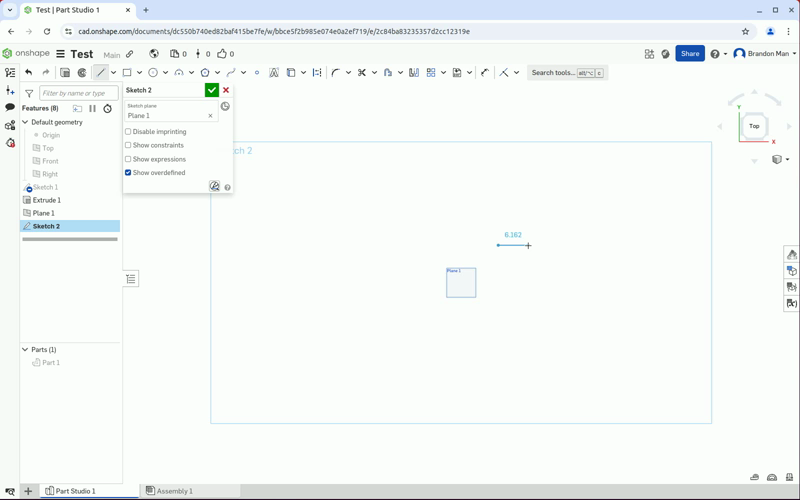
mouse_move(536, 245)
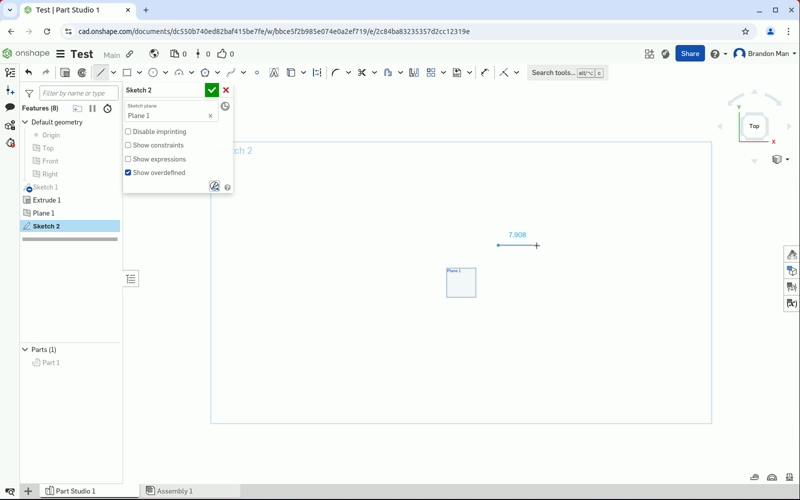
click(536, 245)
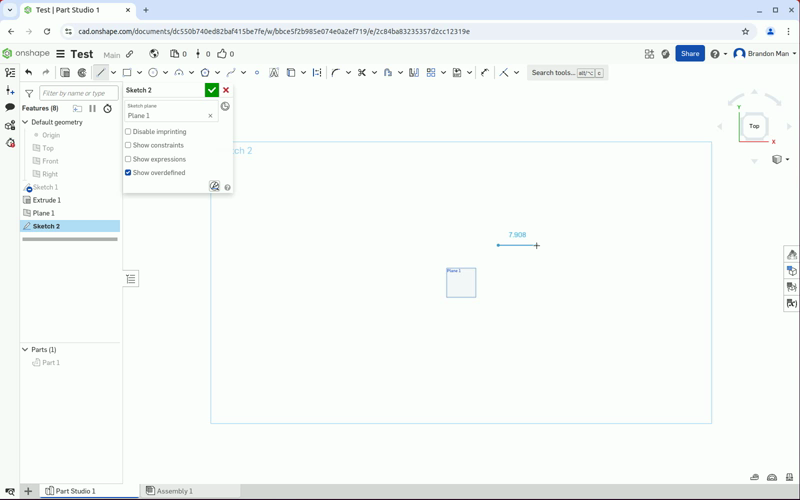
key_up(shift)
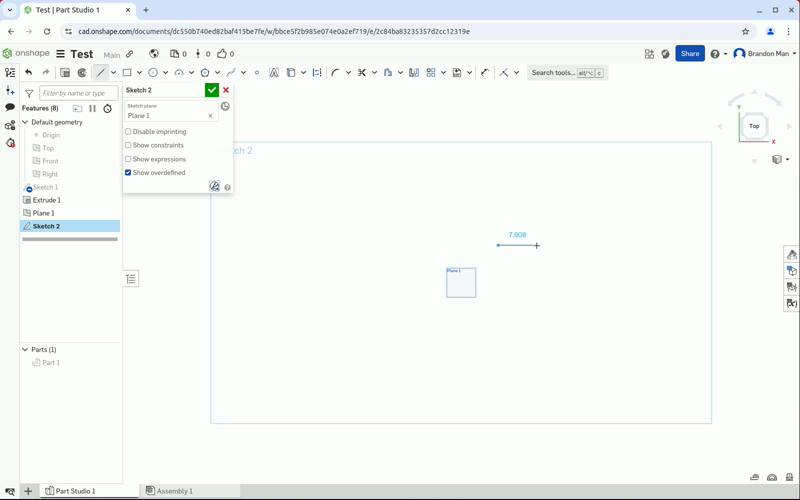
key_down(shift)
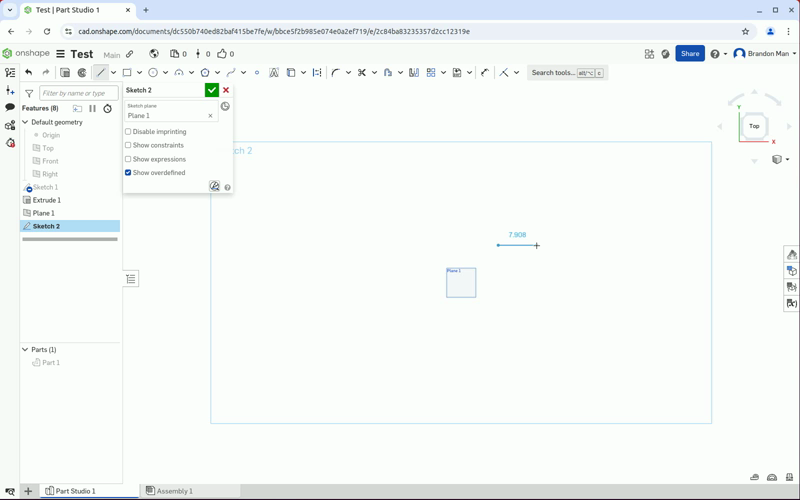
mouse_move(566, 245)
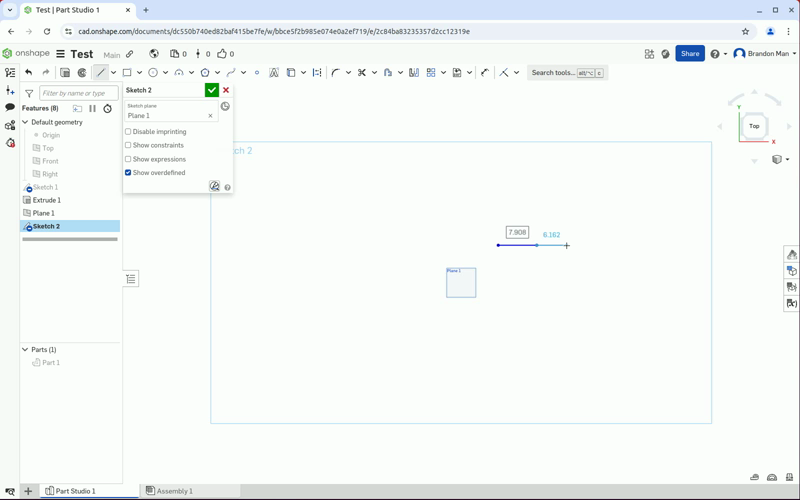
mouse_move(536, 207)
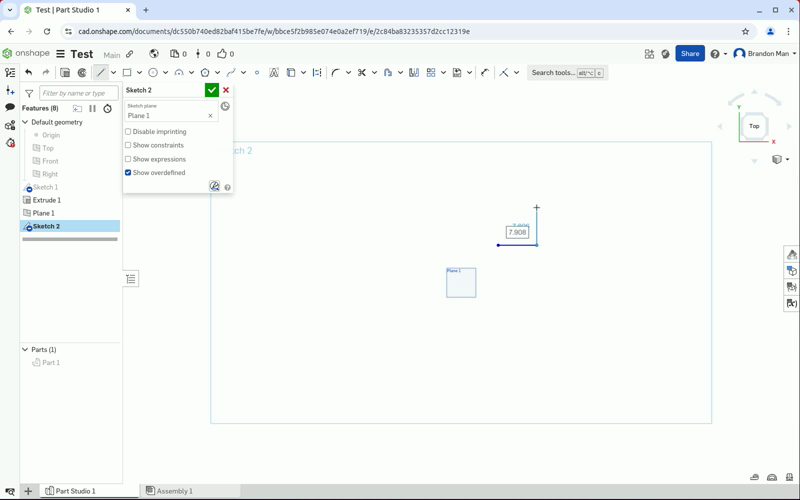
click(536, 207)
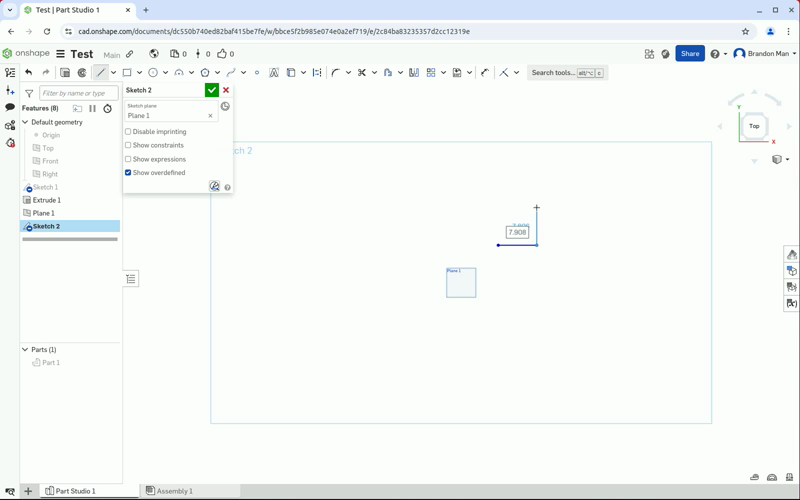
key_up(shift)
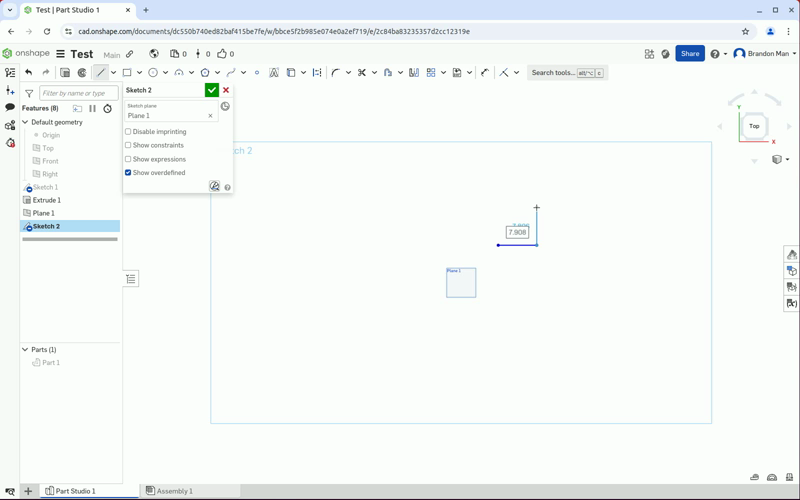
key_down(shift)
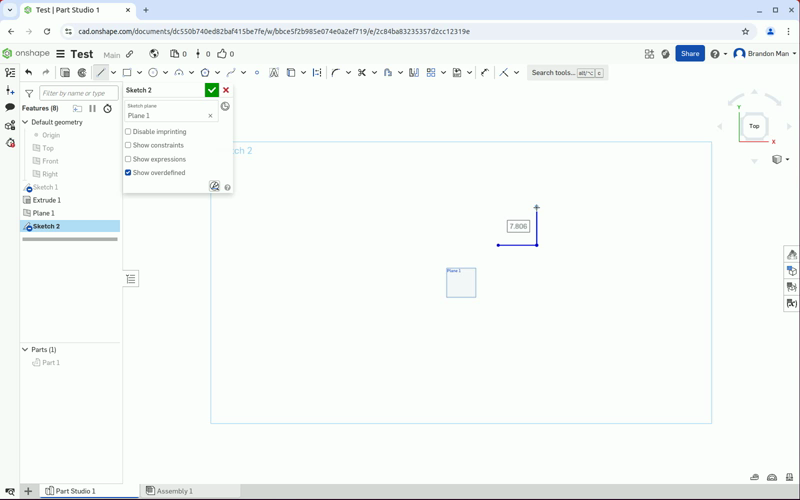
mouse_move(566, 207)
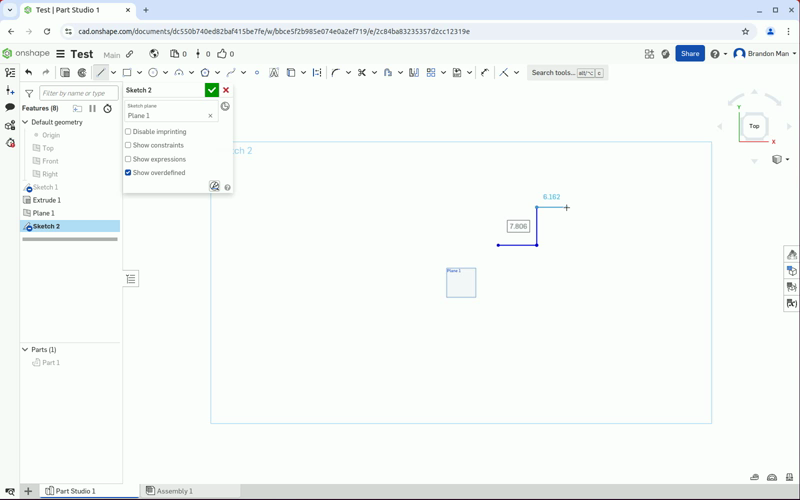
mouse_move(498, 207)
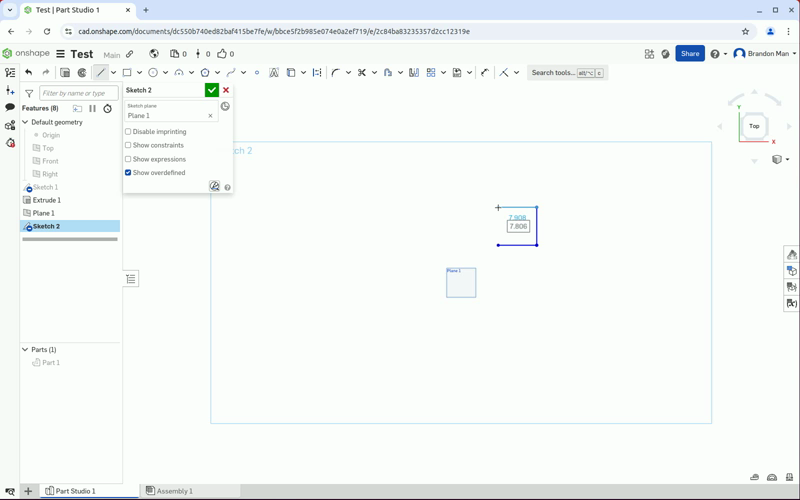
click(498, 207)
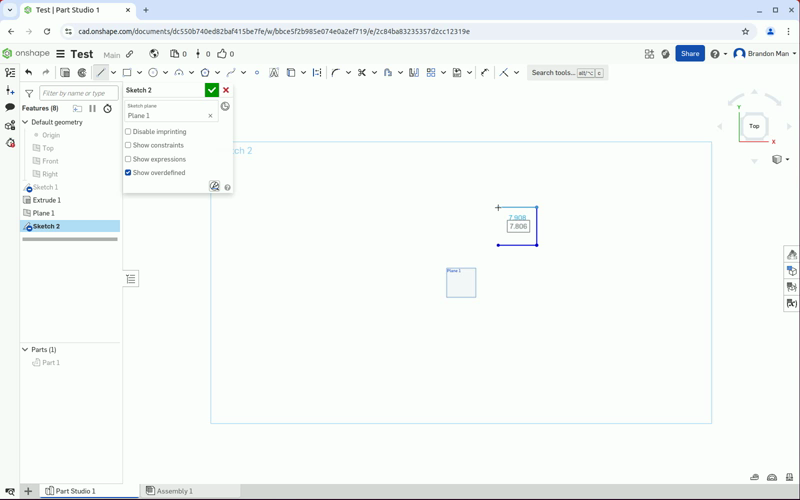
key_up(shift)
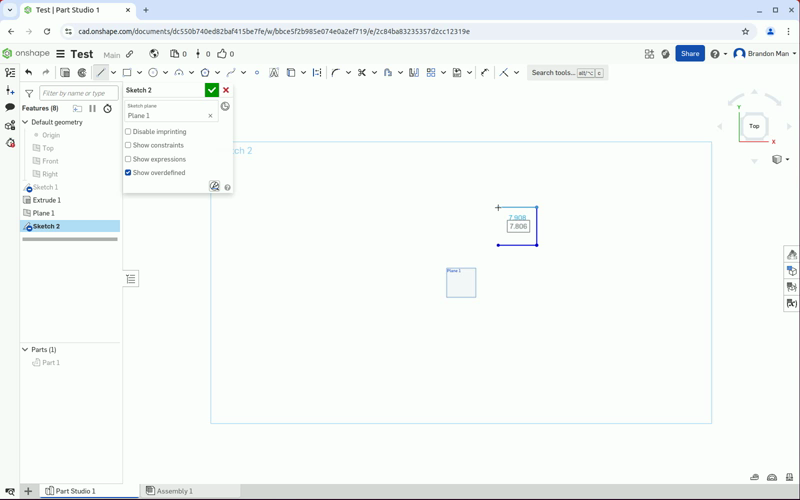
mouse_move(528, 207)
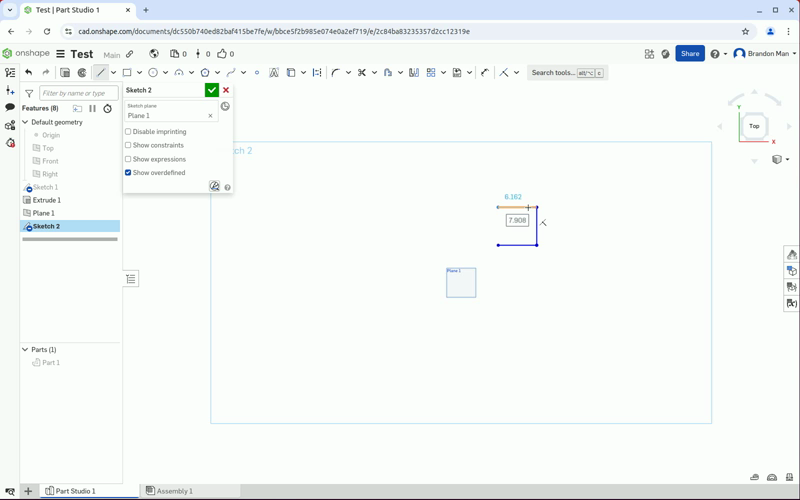
key_down(shift)
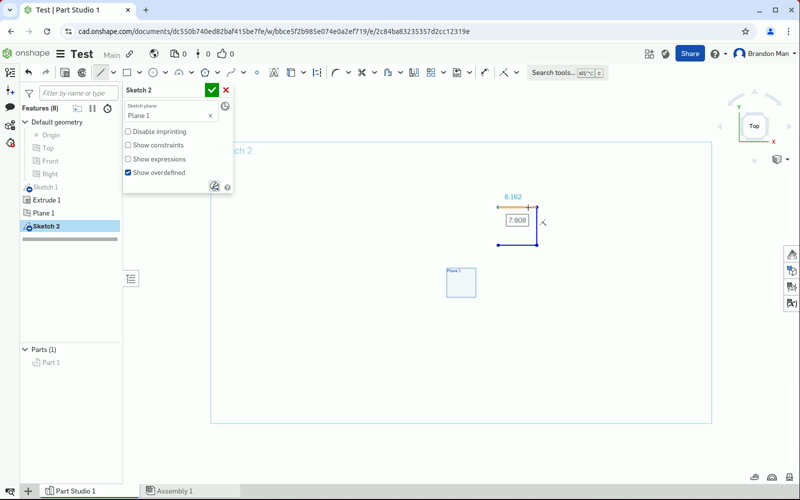
mouse_move(498, 245)
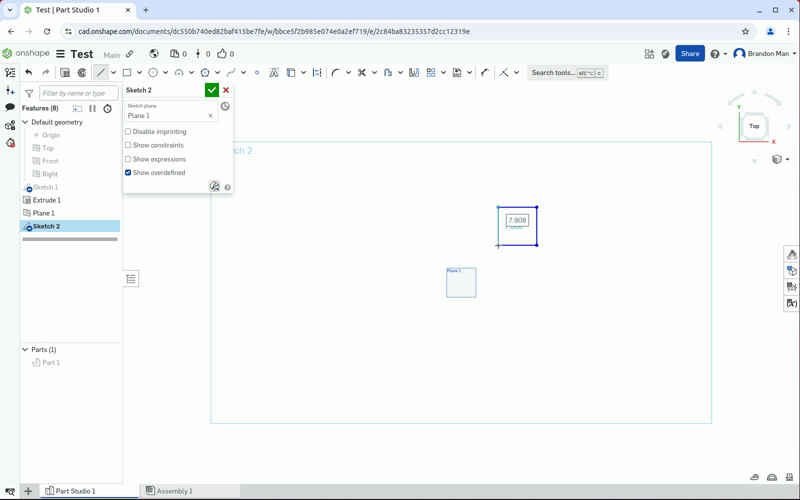
key_up(shift)
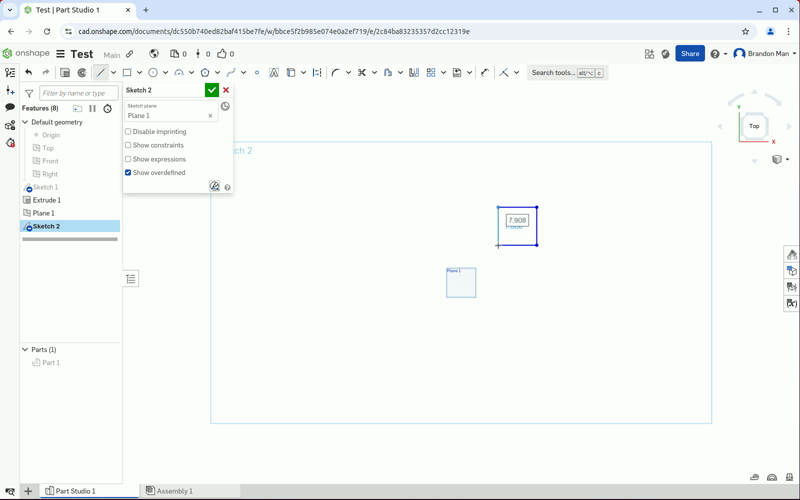
click(498, 245)
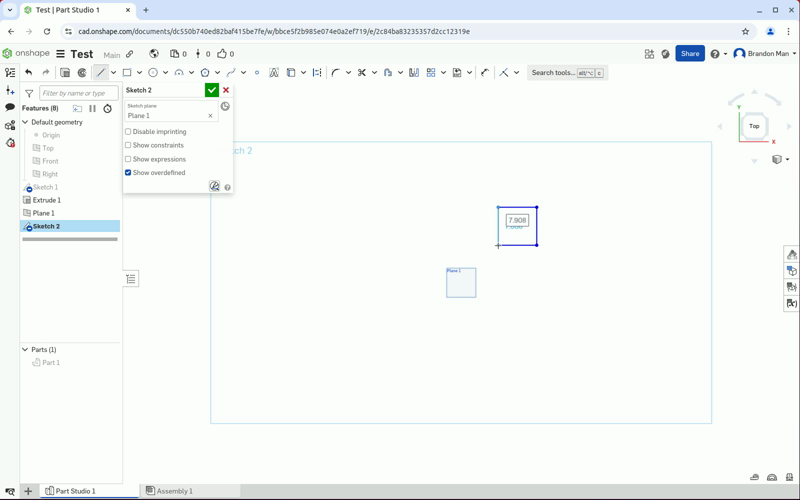
key(esc)
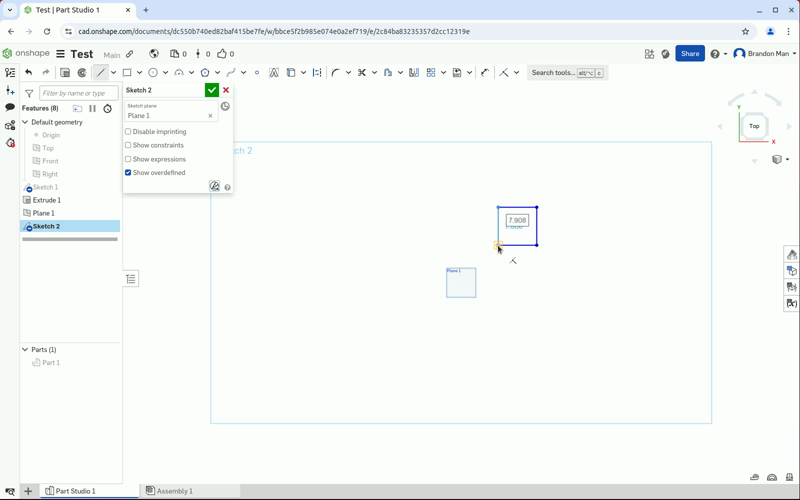
mouse_move(504, 220)
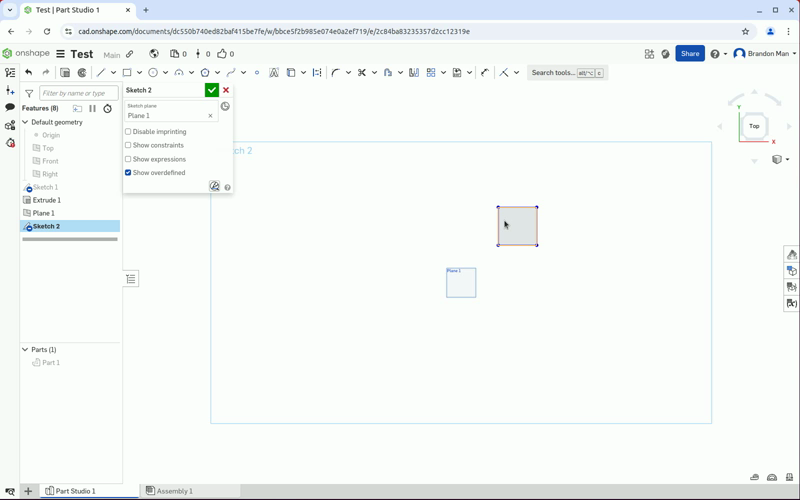
scroll(6)
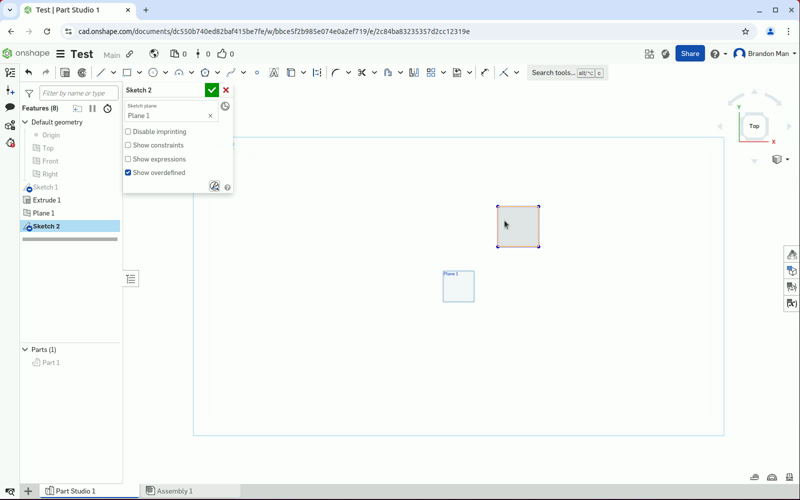
scroll(6)
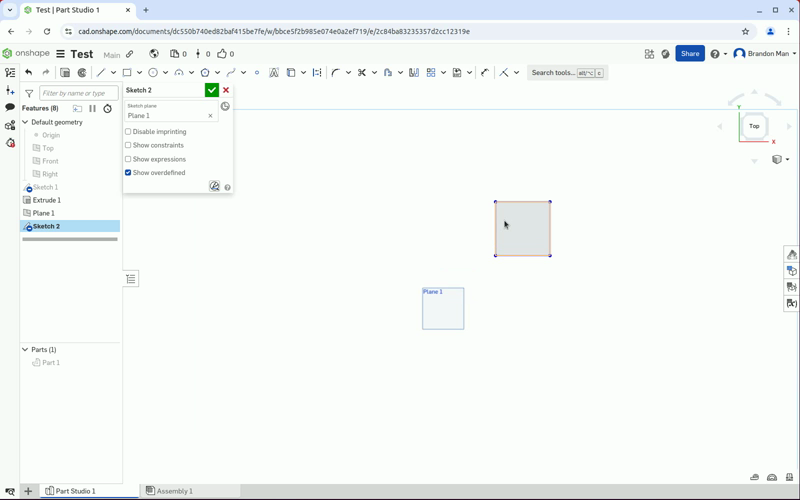
scroll(6)
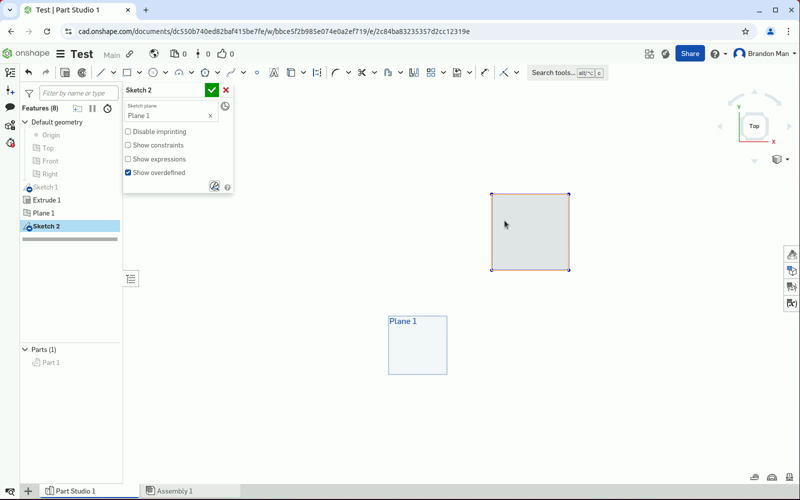
scroll(6)
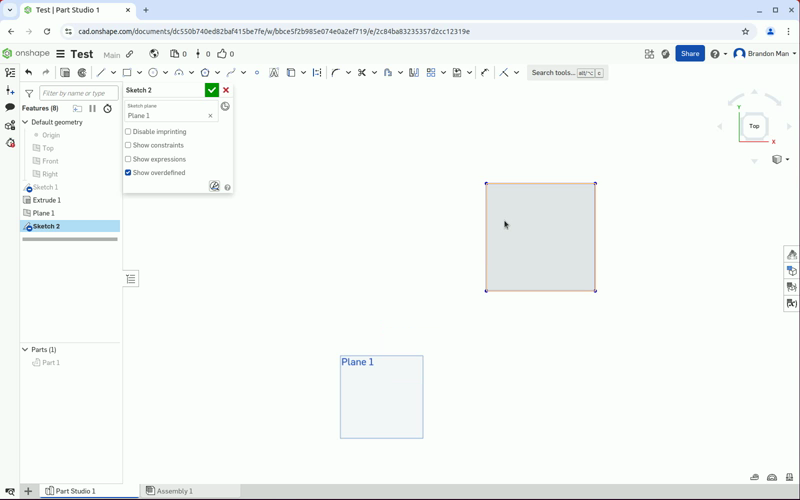
scroll(6)
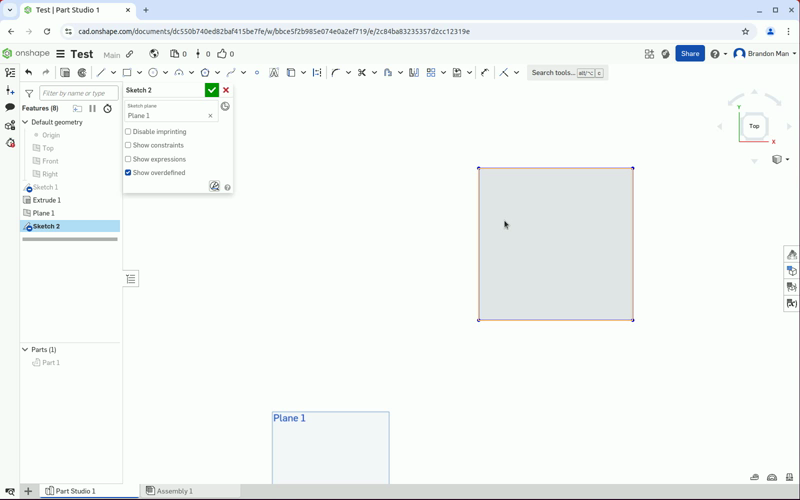
scroll(6)
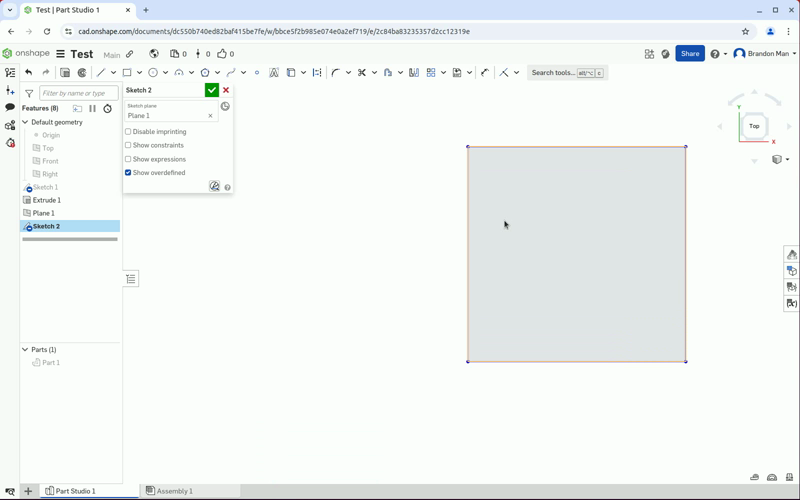
scroll(6)
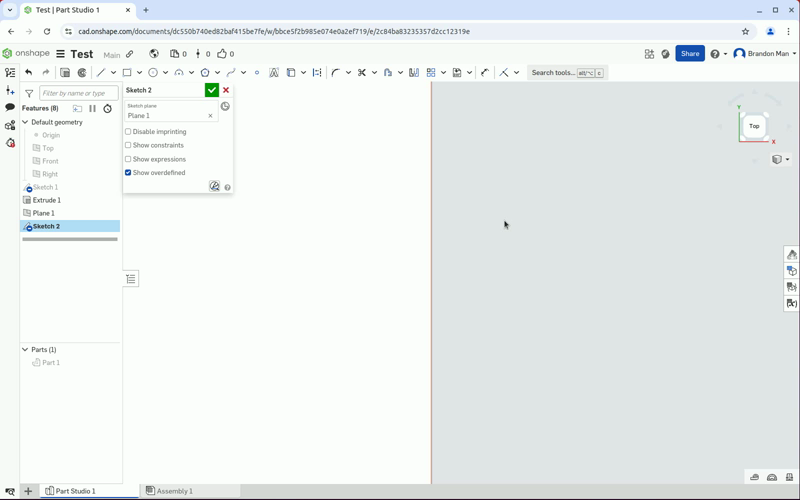
click(504, 220)
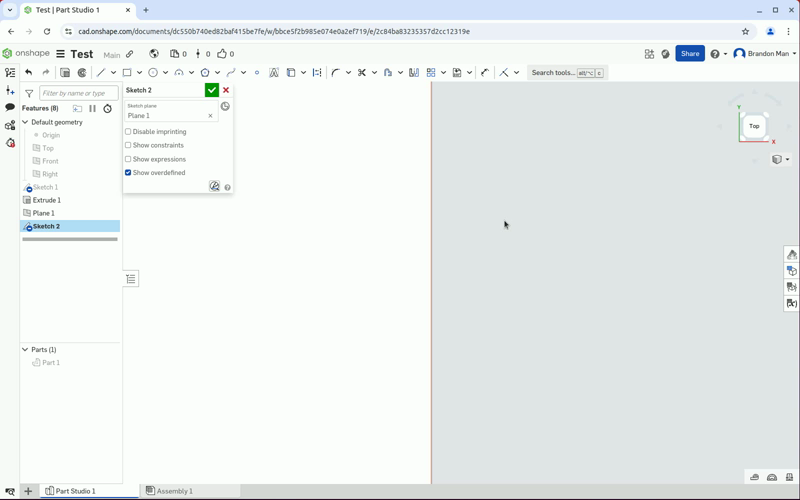
scroll(-6)
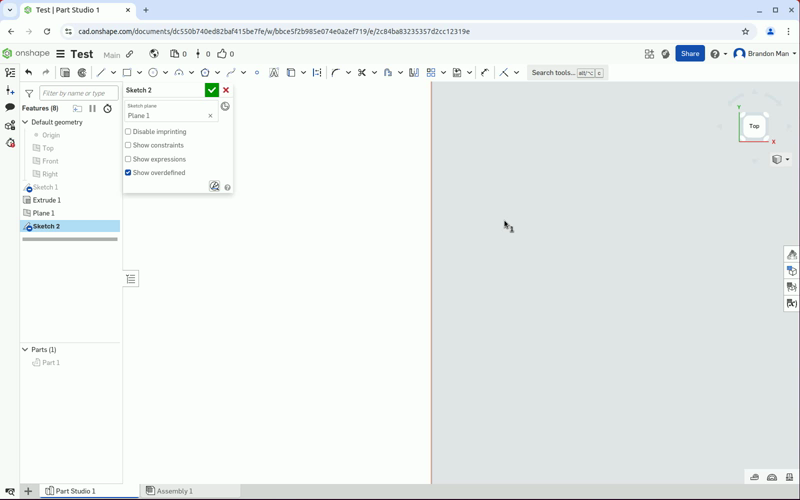
scroll(-6)
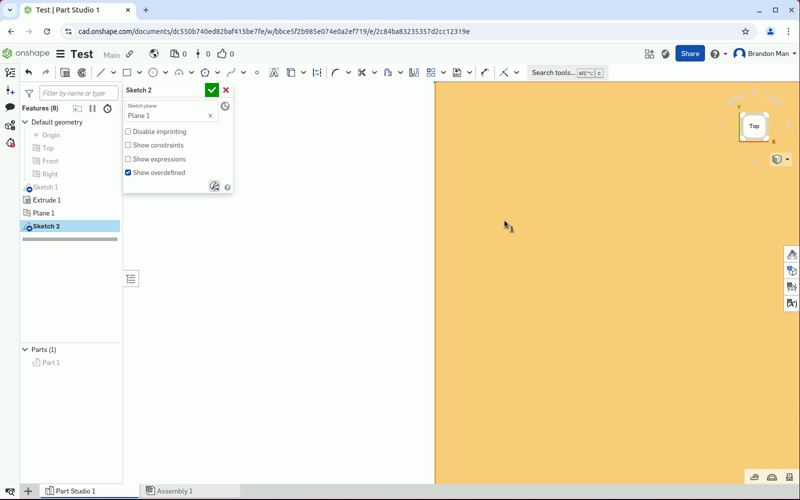
scroll(-6)
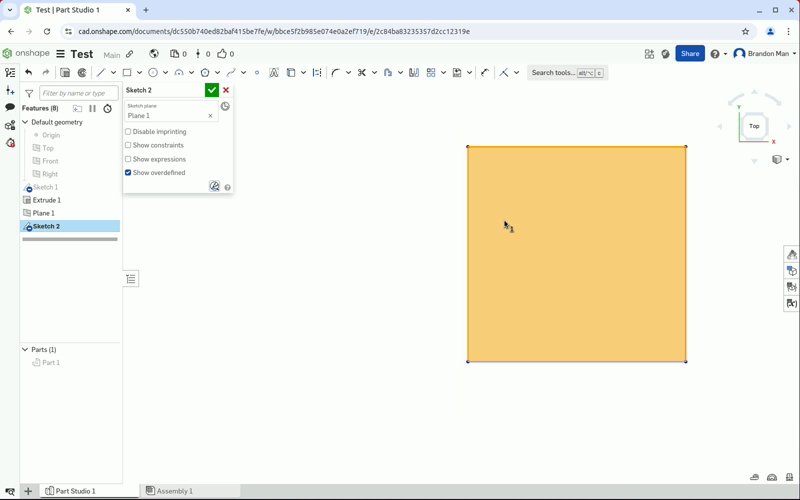
scroll(-6)
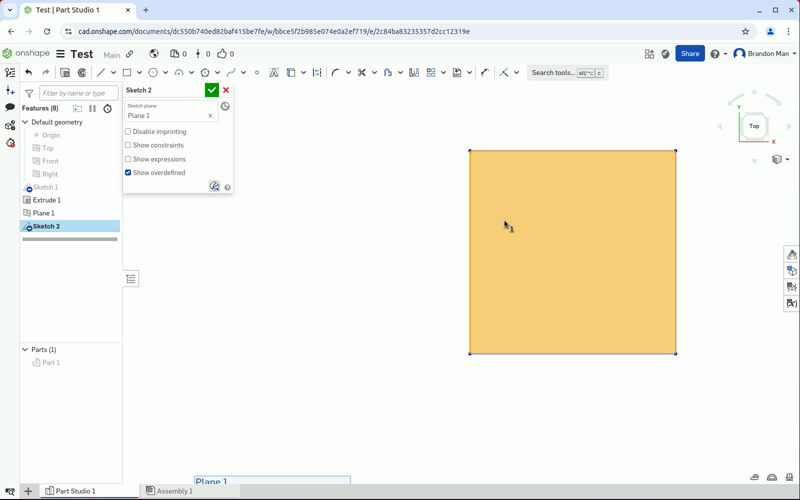
scroll(-6)
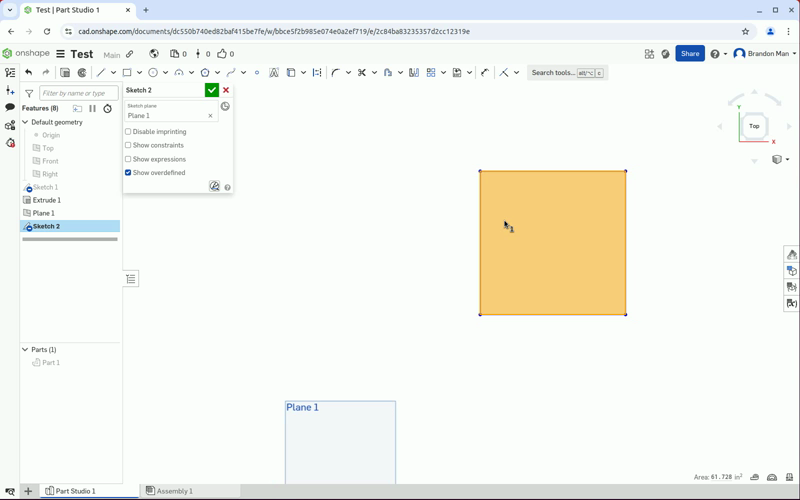
scroll(-6)
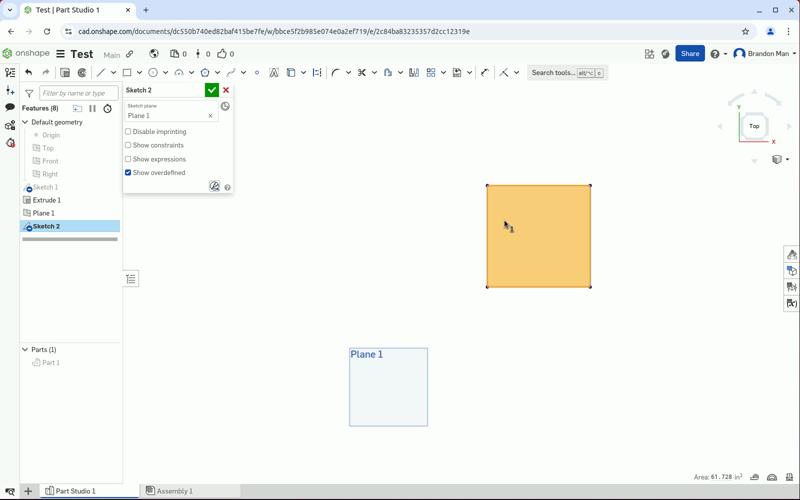
scroll(-6)
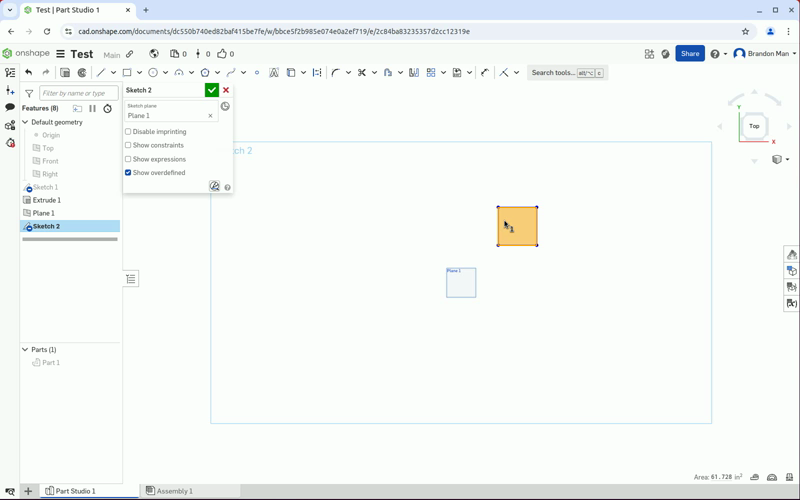
mouse_move(73, 352)
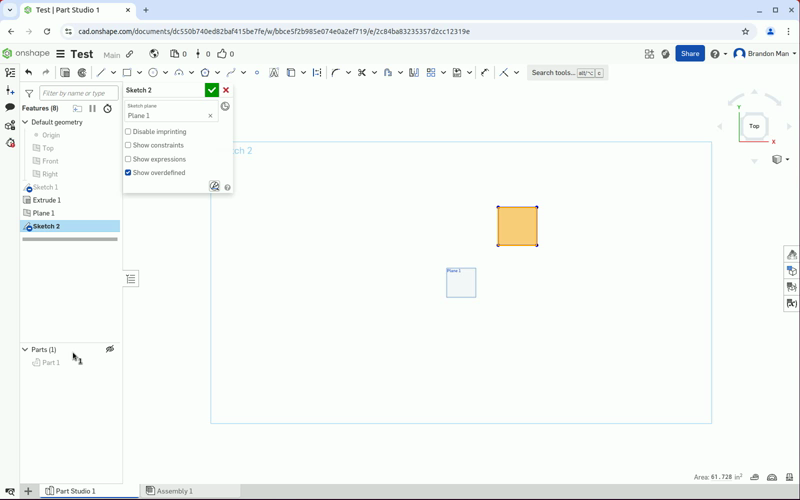
key(shift+y)
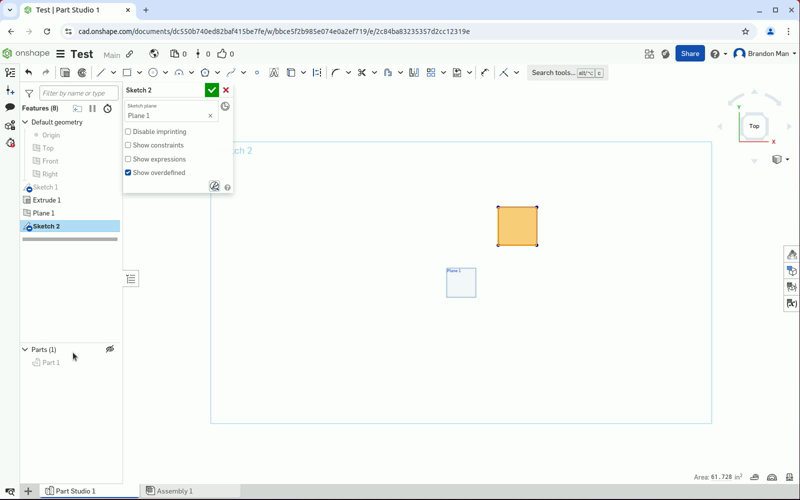
key(shift+e)
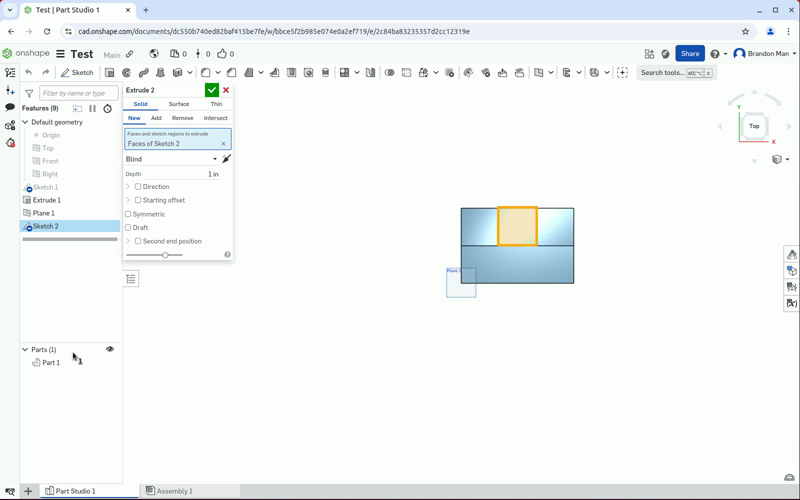
mouse_move(143, 106)
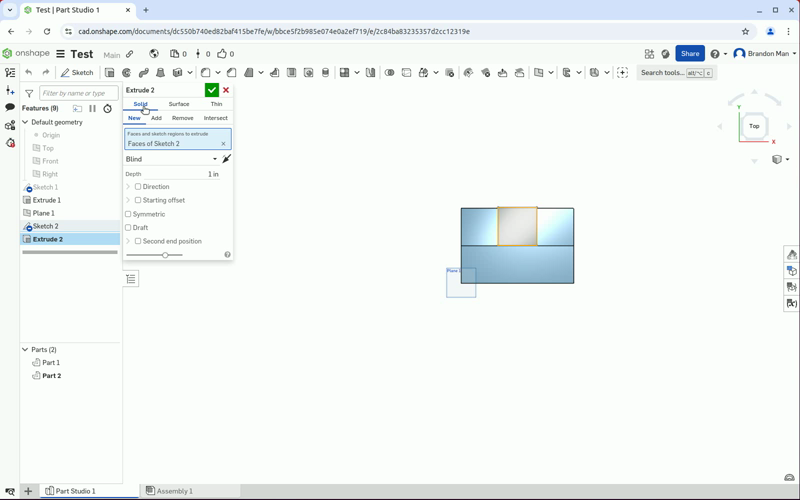
click(143, 106)
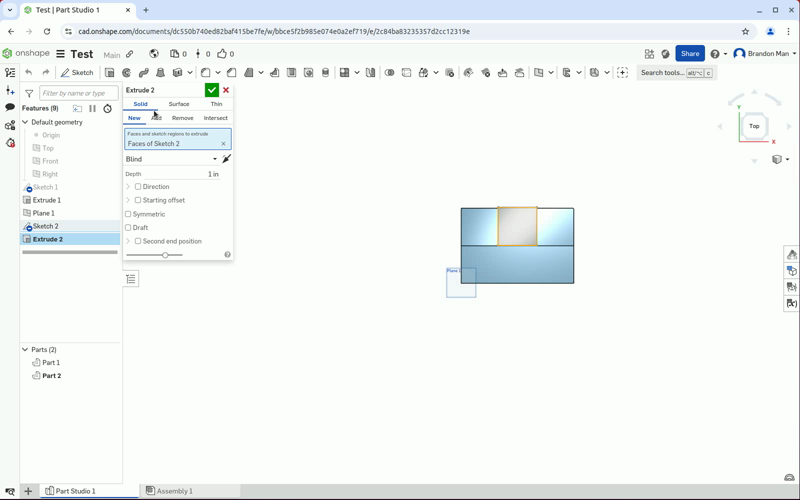
mouse_move(186, 120)
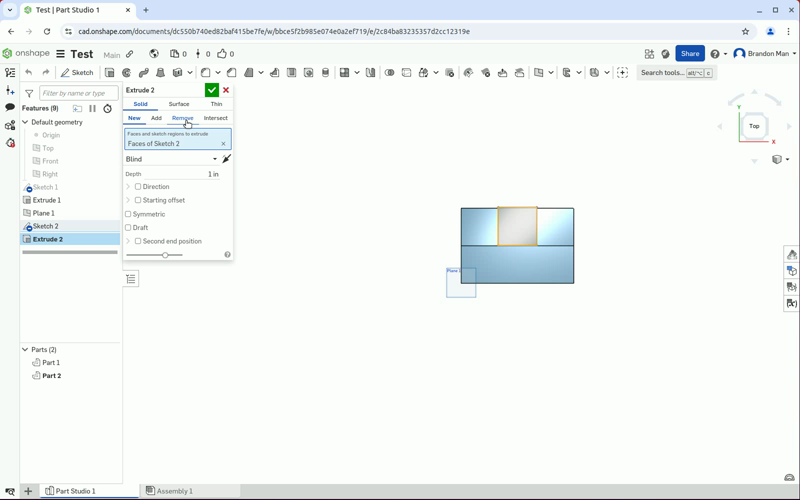
click(186, 120)
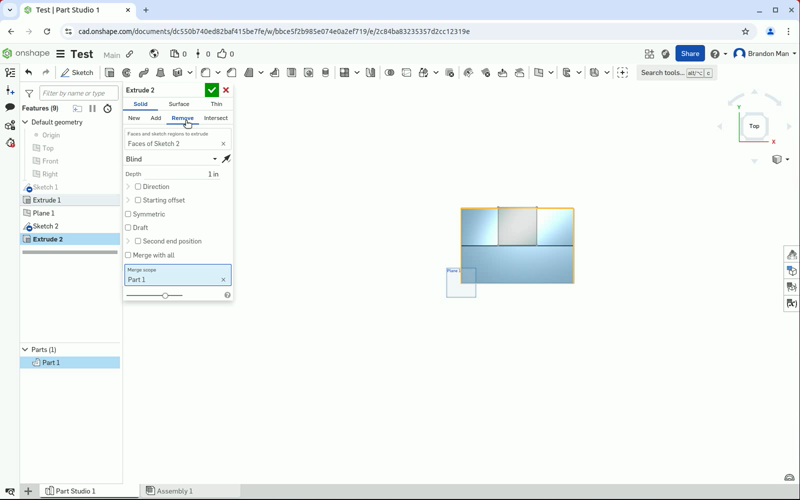
key(tab, 4)
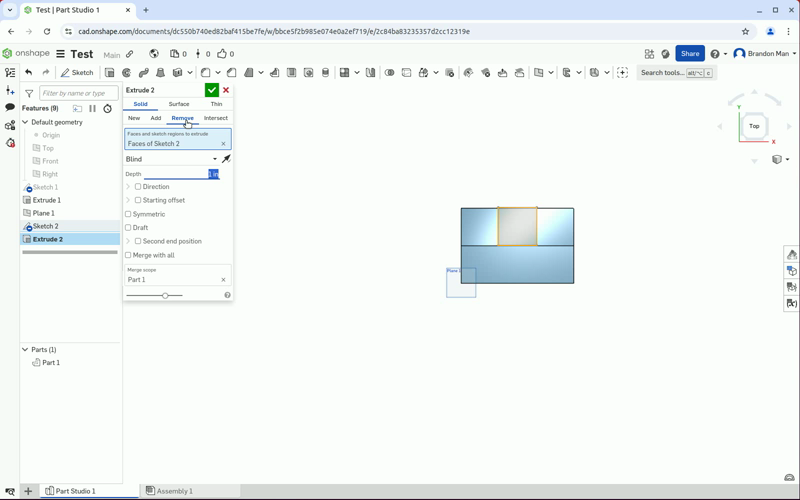
text(3.851)
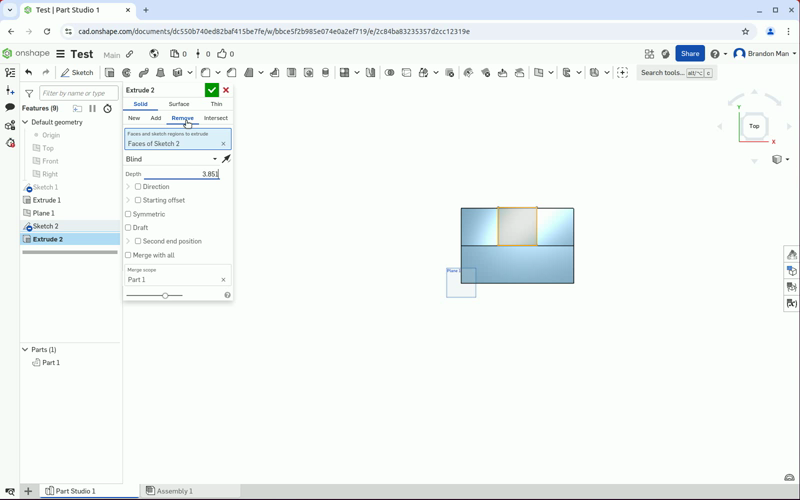
key(tab, 6)
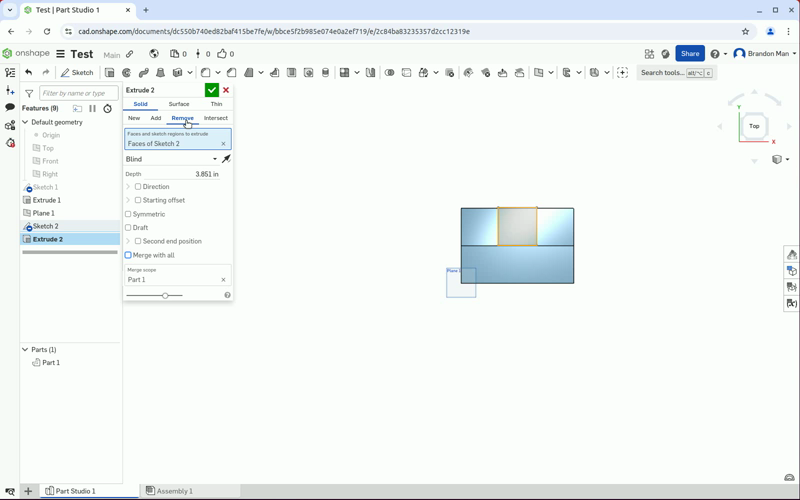
key(space)
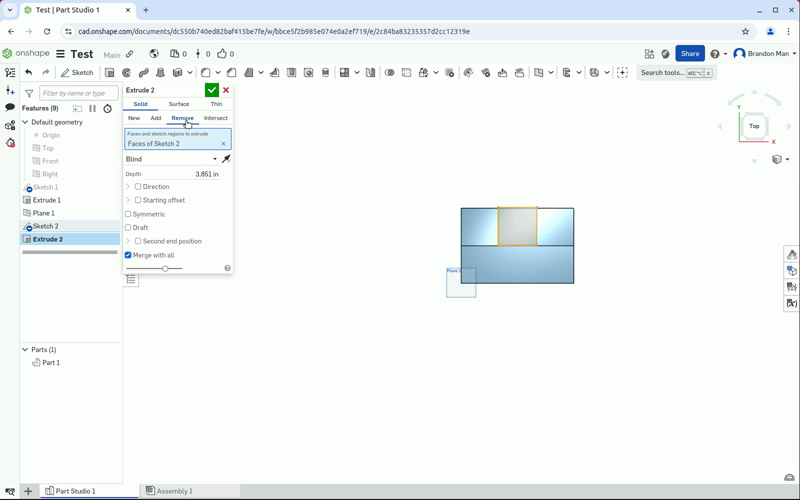
key(enter)
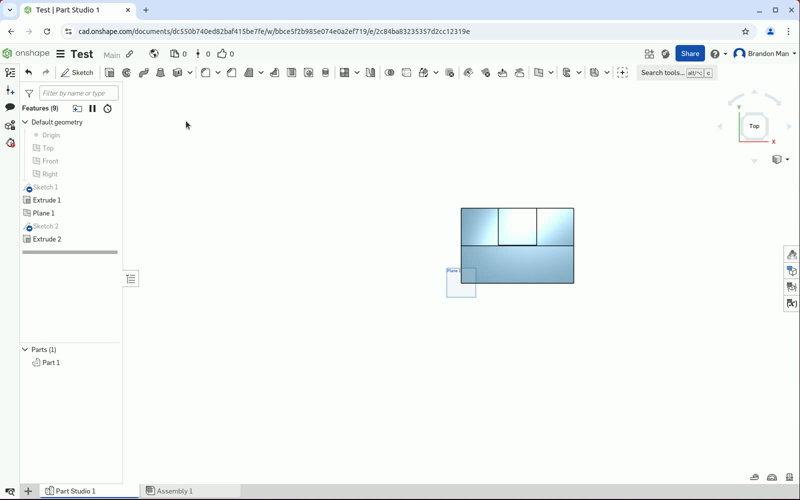
key(shift+h)
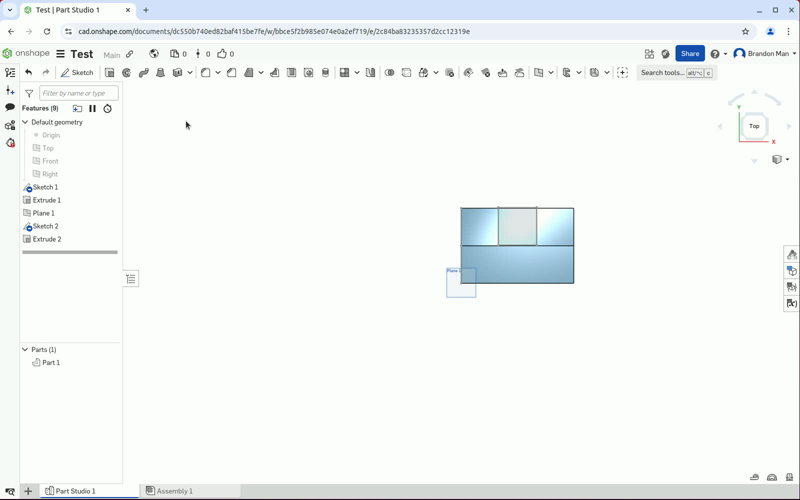
key(shift+h)
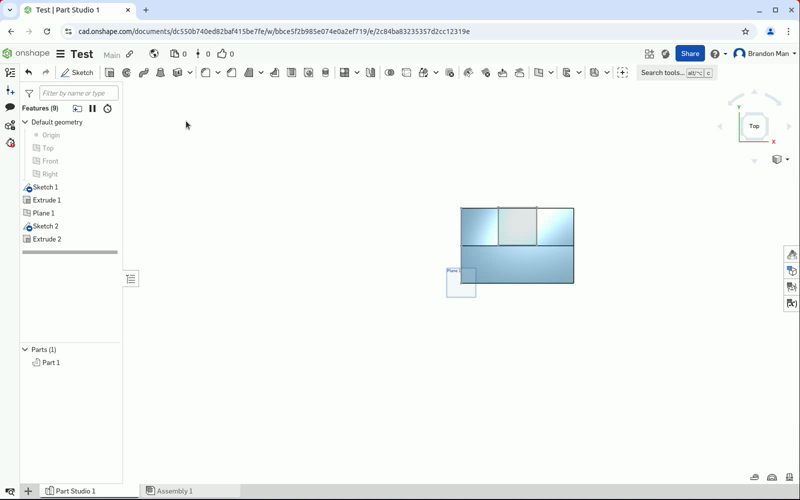
key(shift+7)
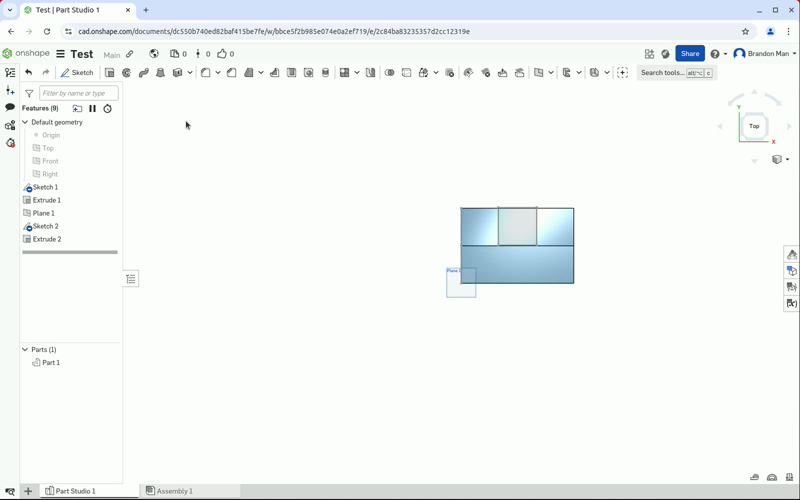
key(up, 3)
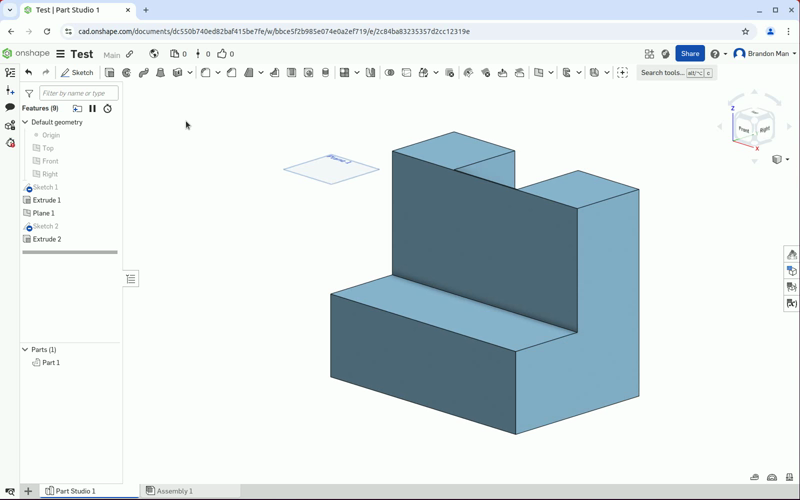
key(left, 3)
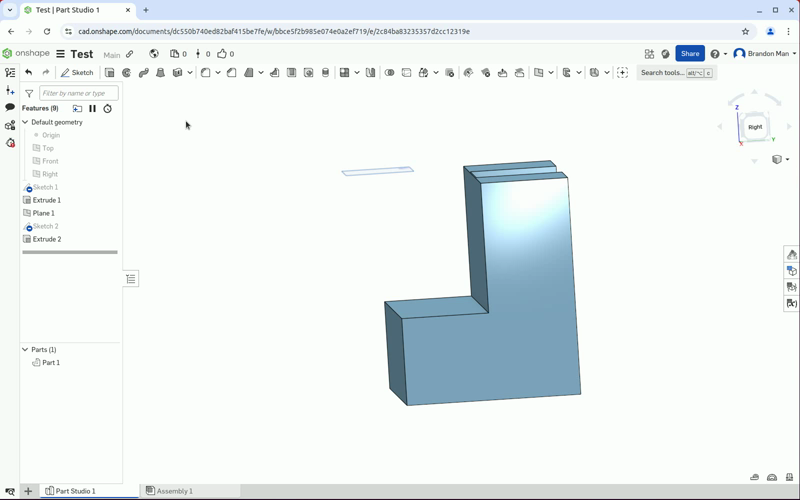
key(right, 3)
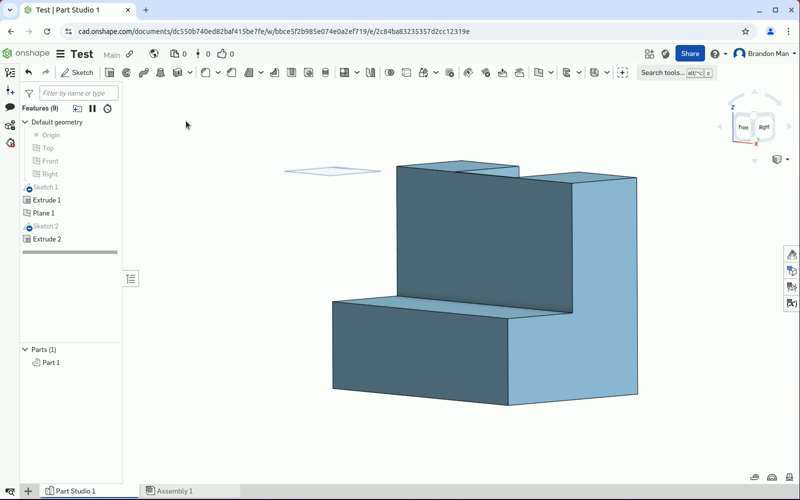
key(down, 3)
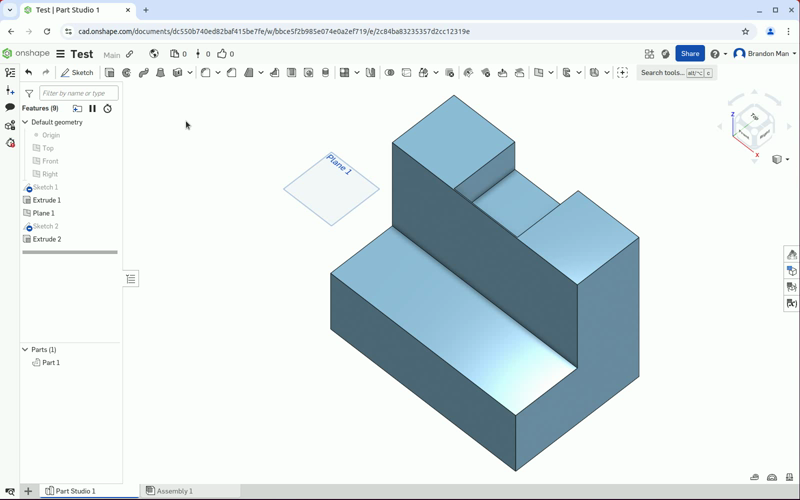
mouse_move(73, 189)
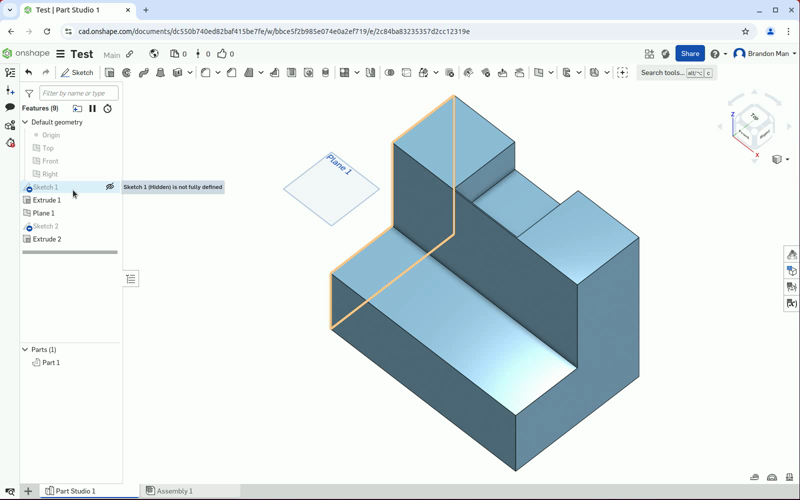
click(73, 189)